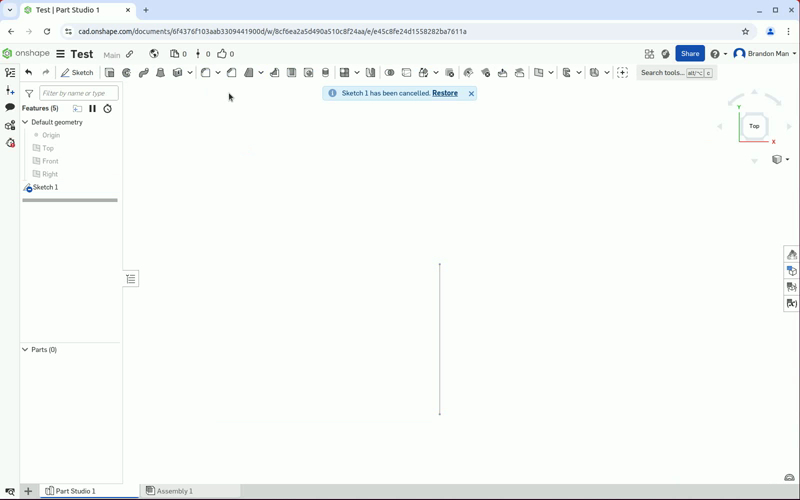
key(shift+h)
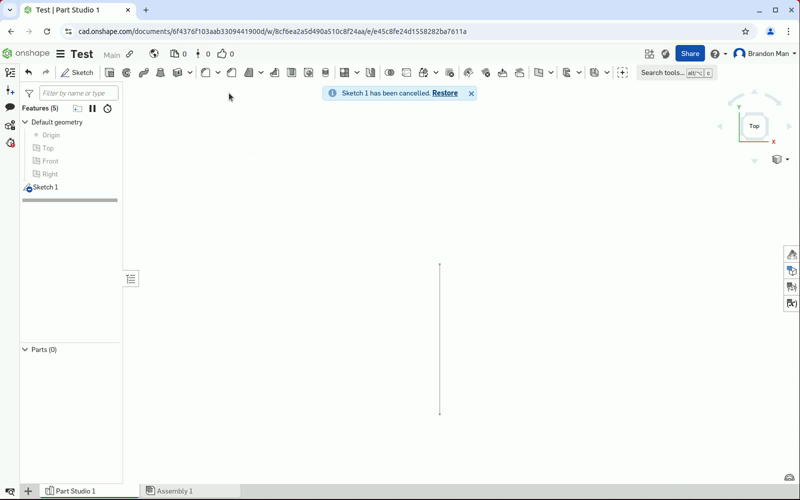
key(shift+s)
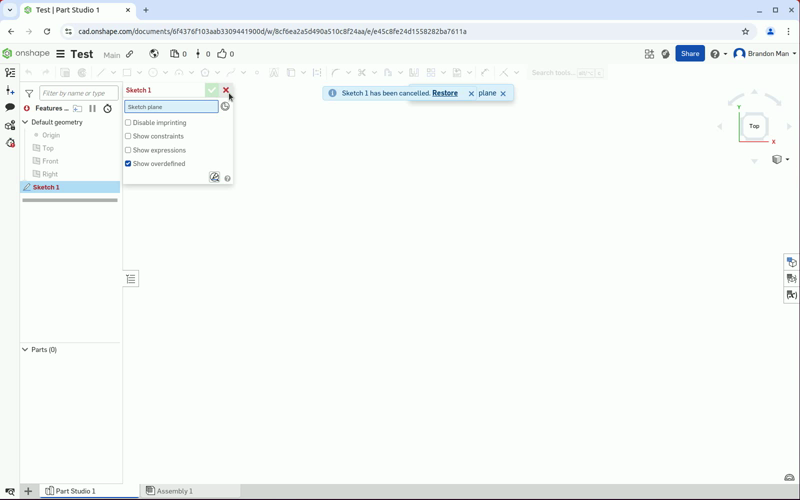
mouse_move(73, 150)
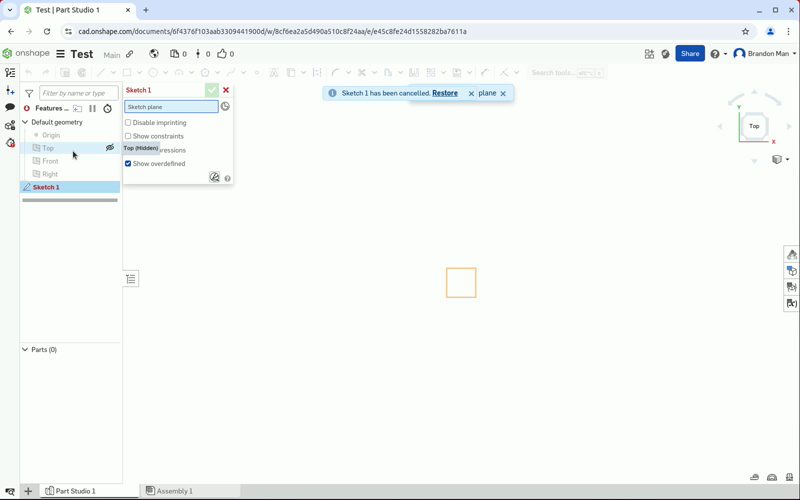
click(73, 150)
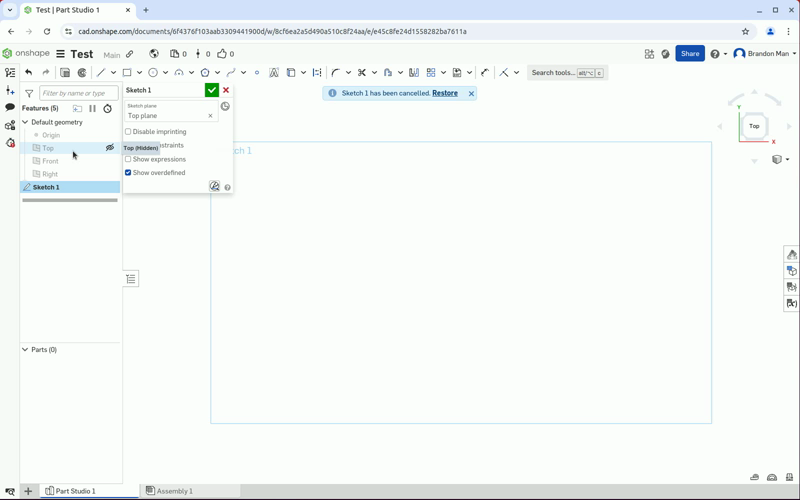
mouse_move(73, 352)
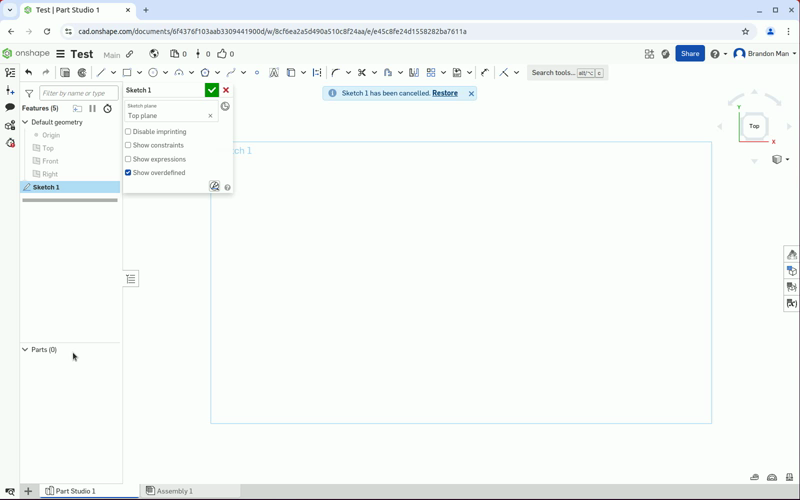
key(y)
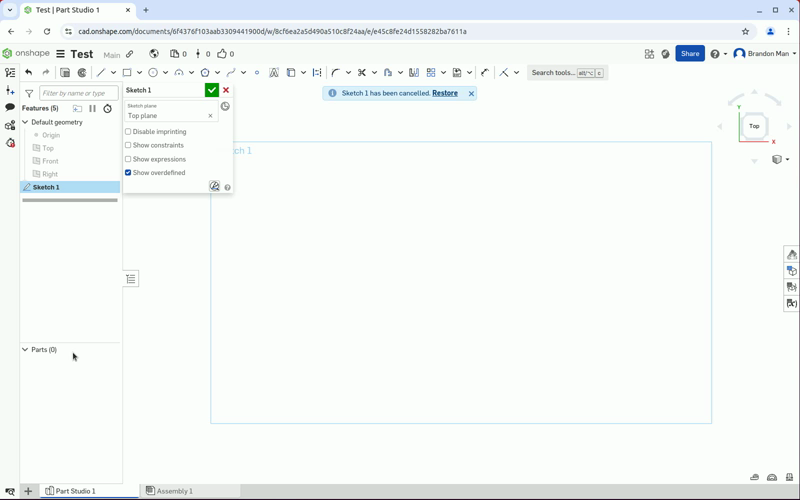
key(l)
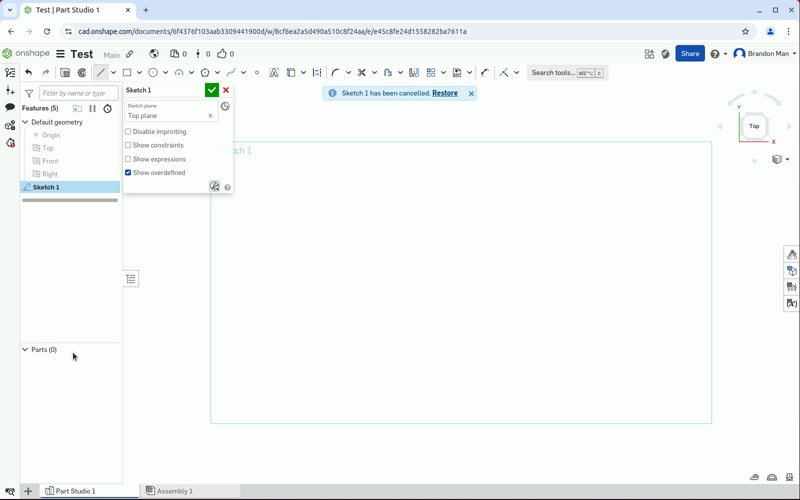
key_down(shift)
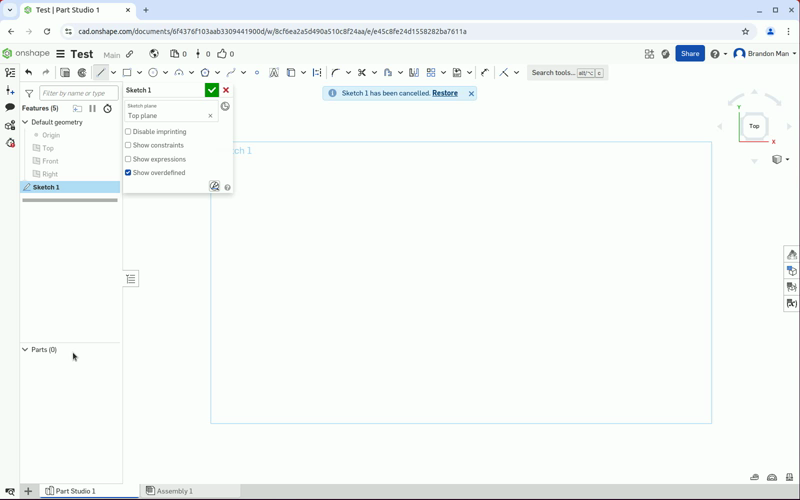
mouse_move(423, 320)
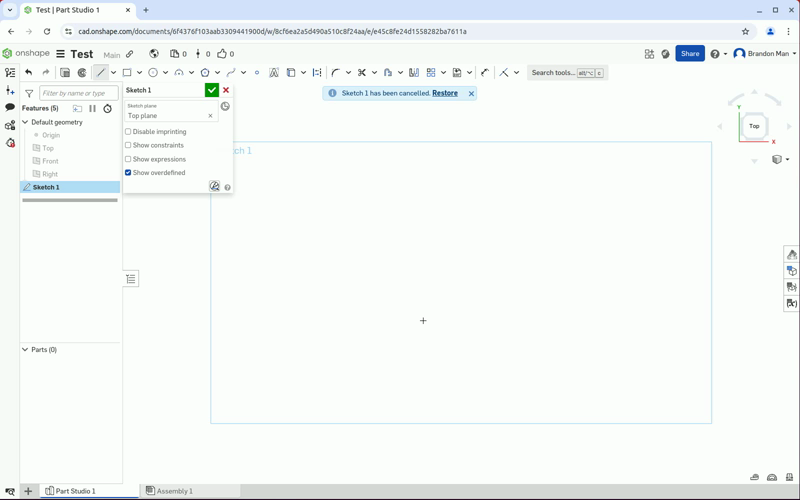
click(423, 320)
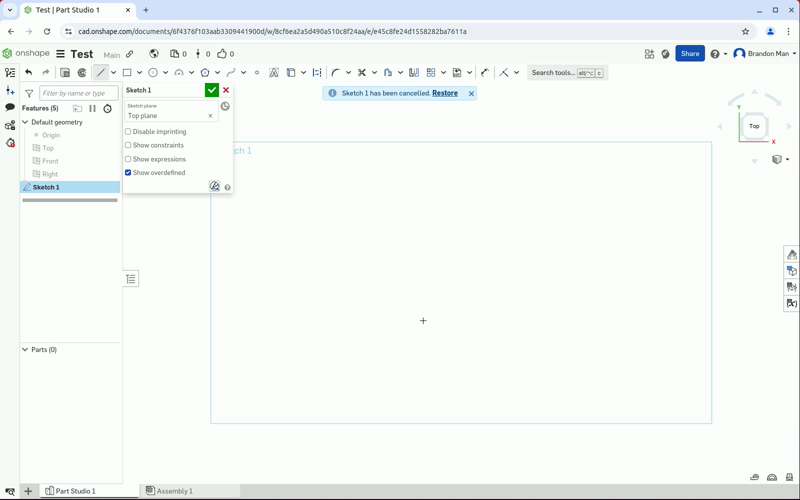
key_up(shift)
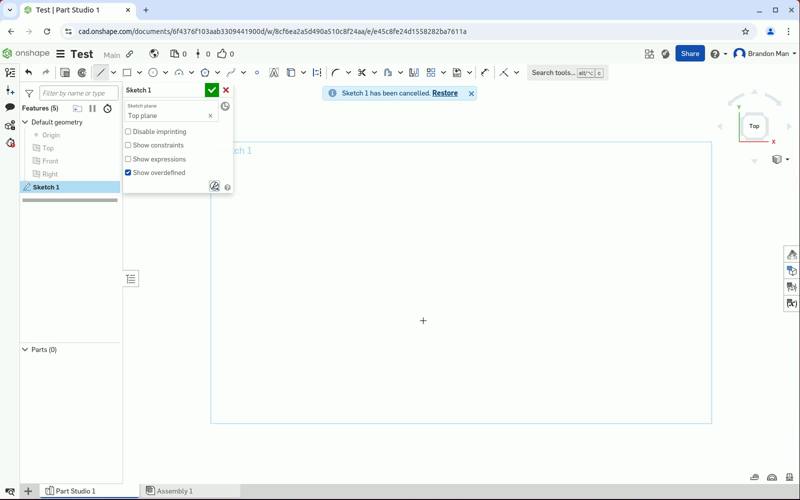
key_down(shift)
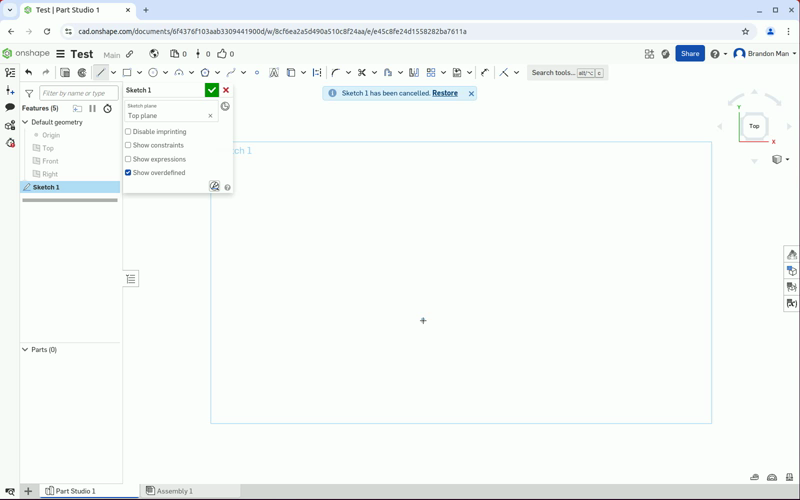
mouse_move(498, 320)
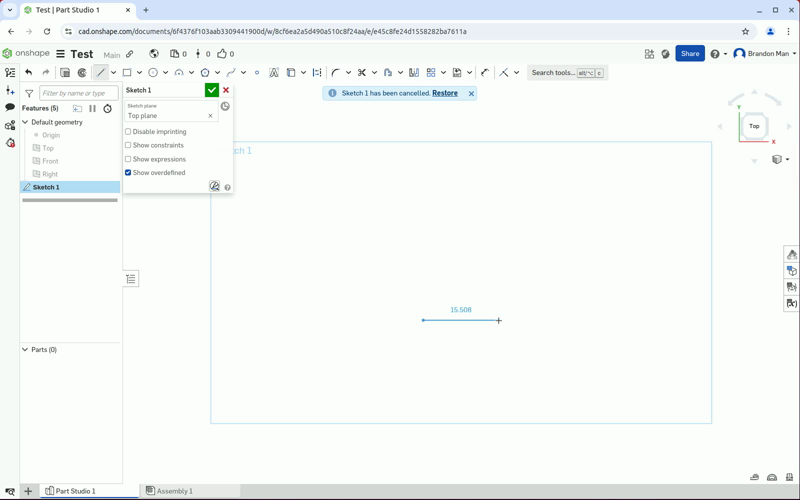
click(498, 320)
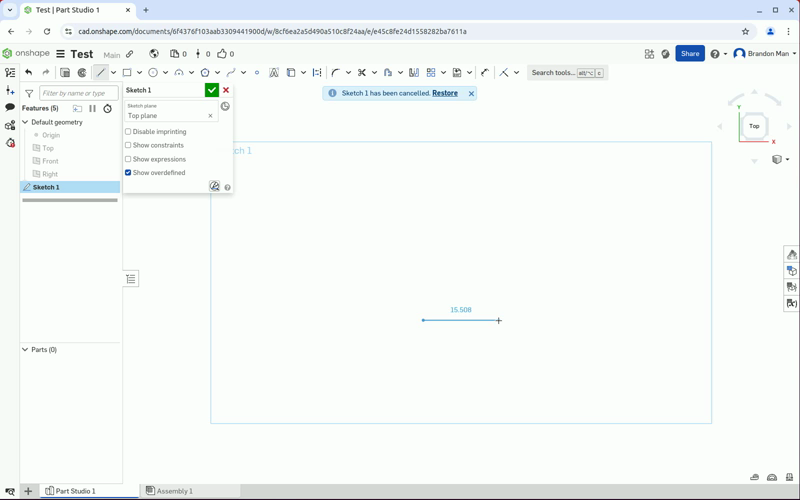
key_up(shift)
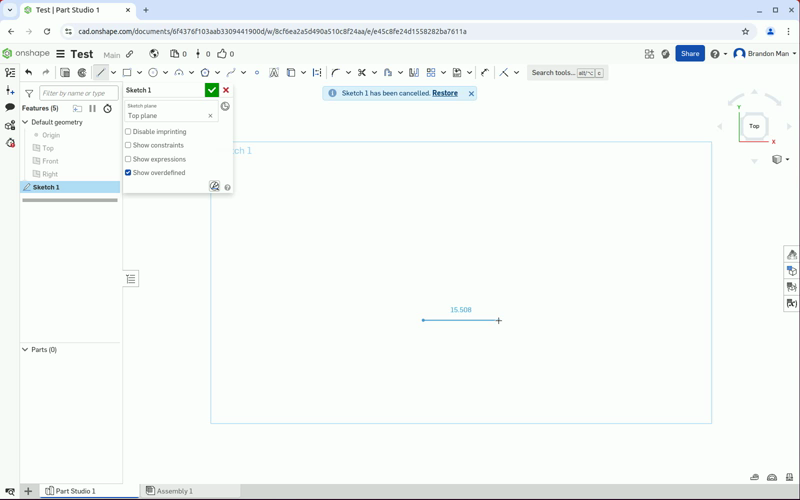
key_down(shift)
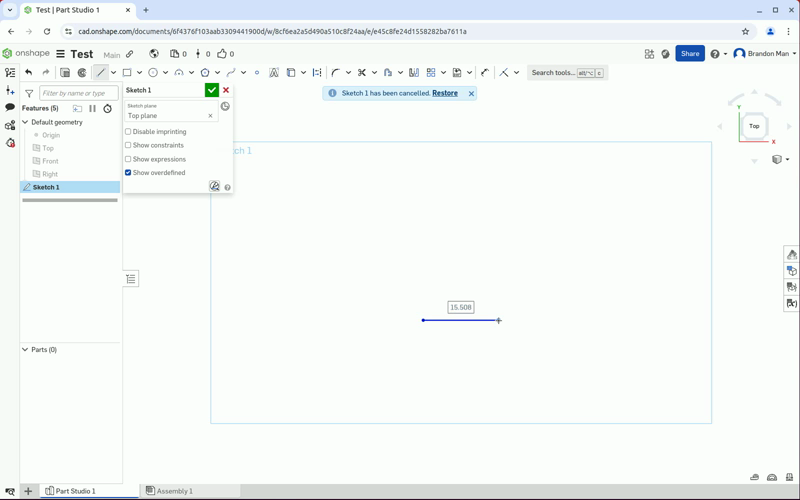
mouse_move(498, 245)
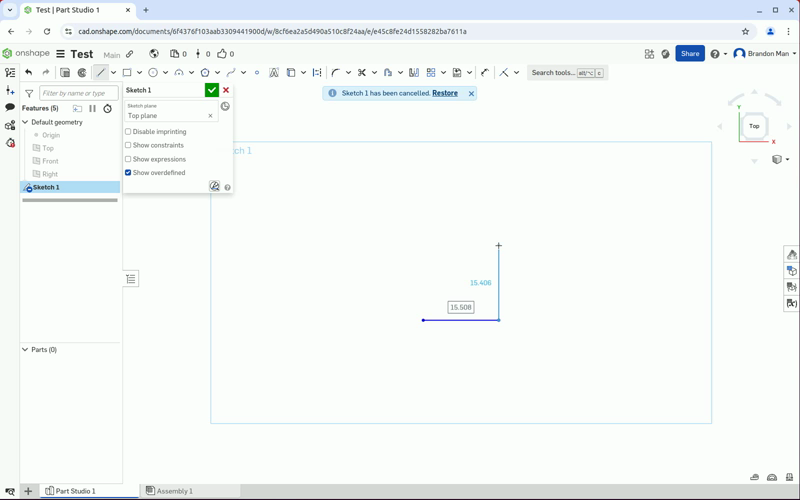
click(498, 245)
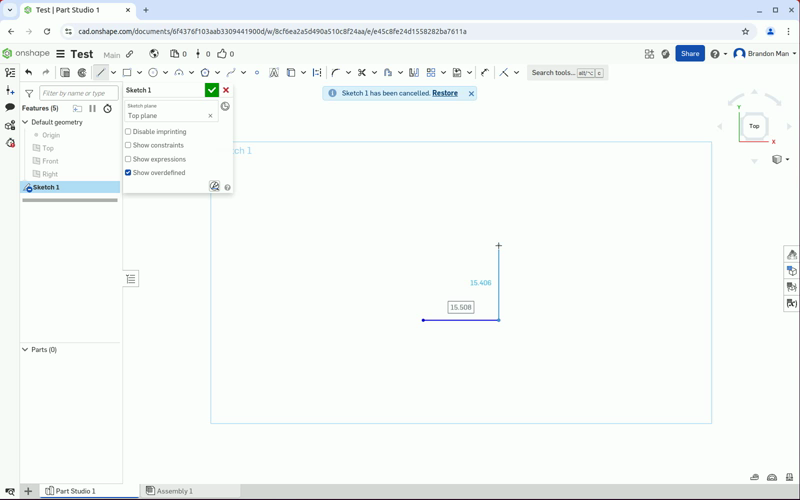
key_up(shift)
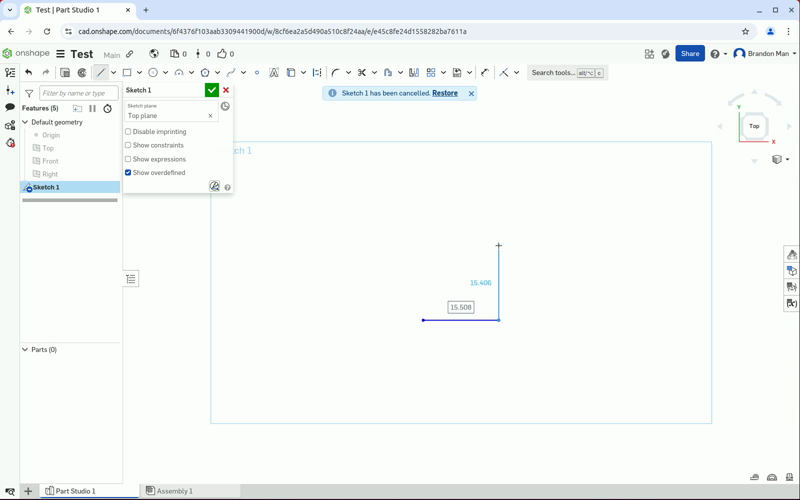
key_down(shift)
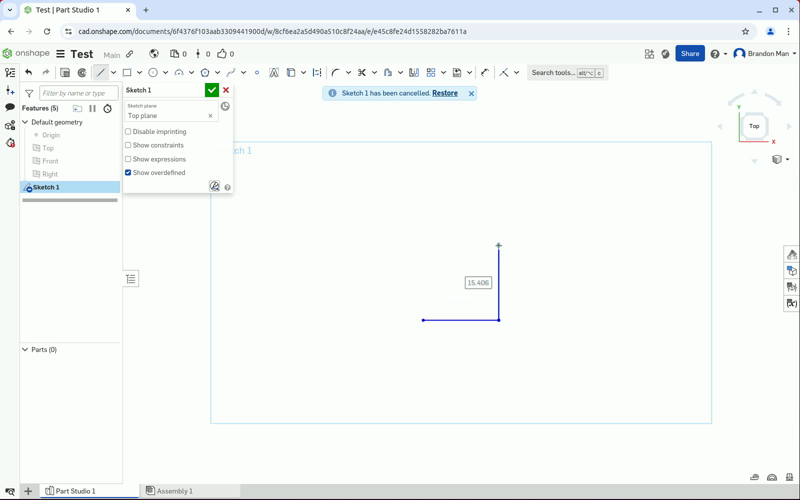
mouse_move(423, 245)
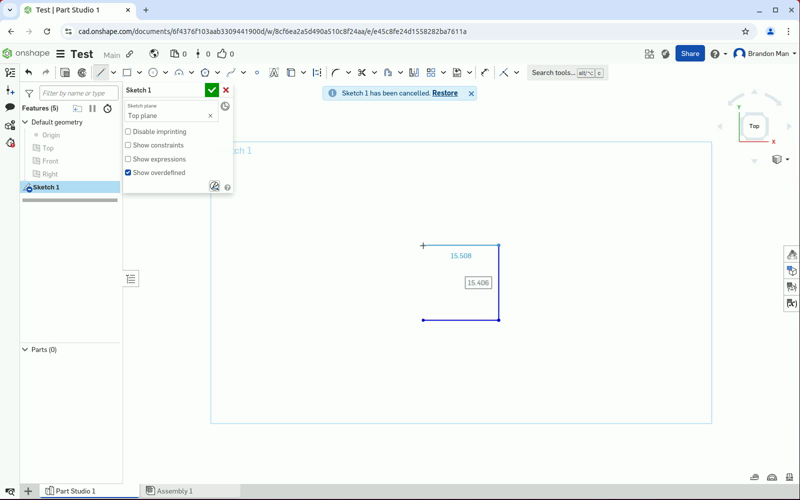
click(423, 245)
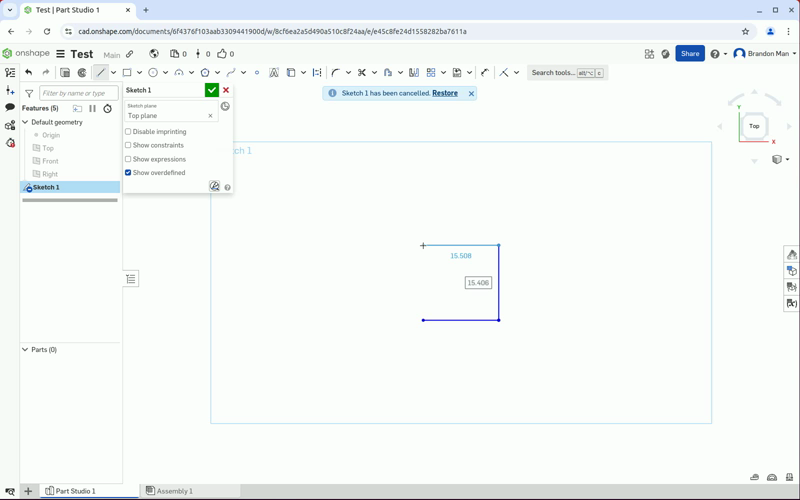
key_up(shift)
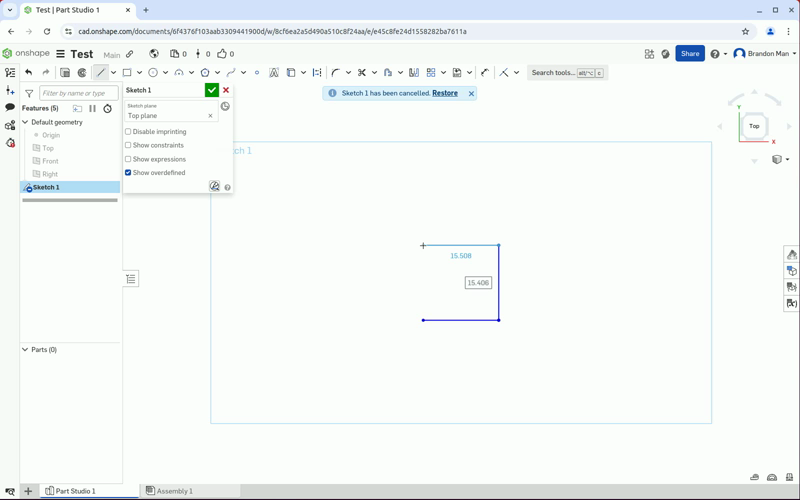
key_down(shift)
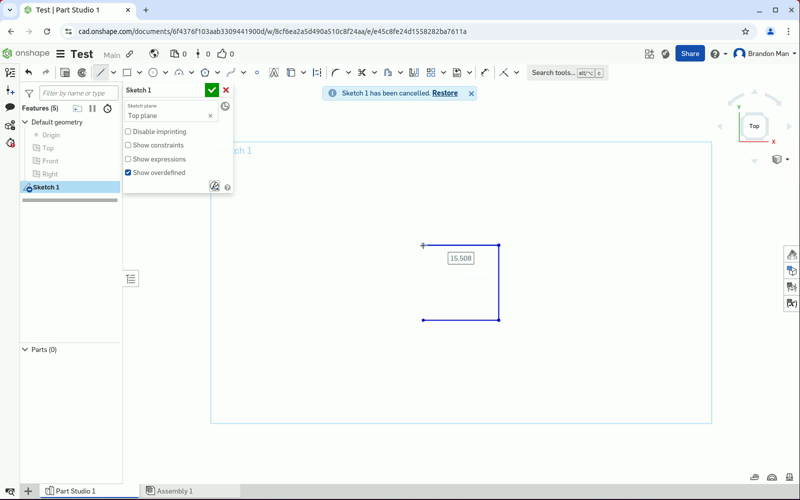
mouse_move(423, 320)
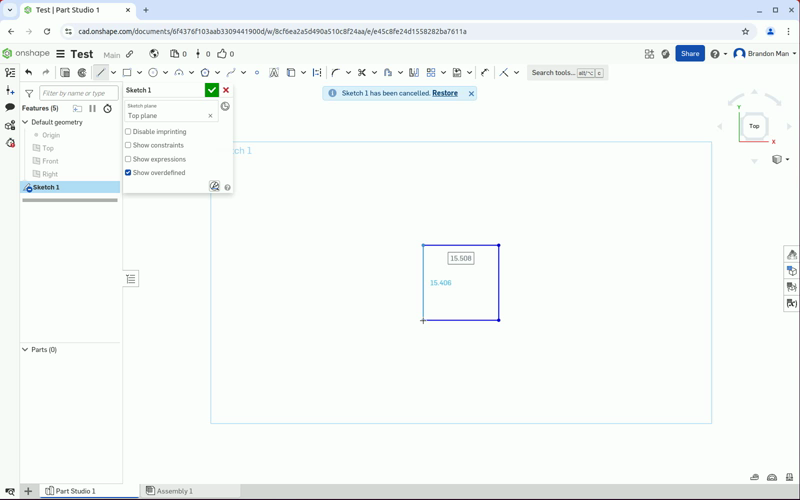
key_up(shift)
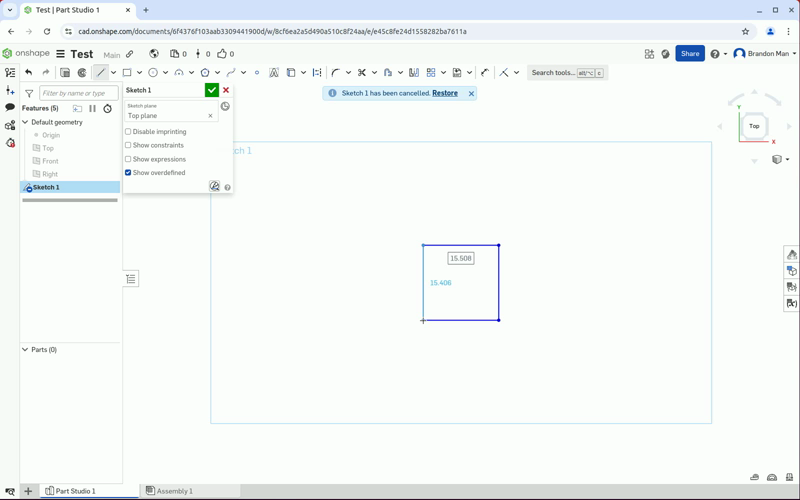
click(423, 320)
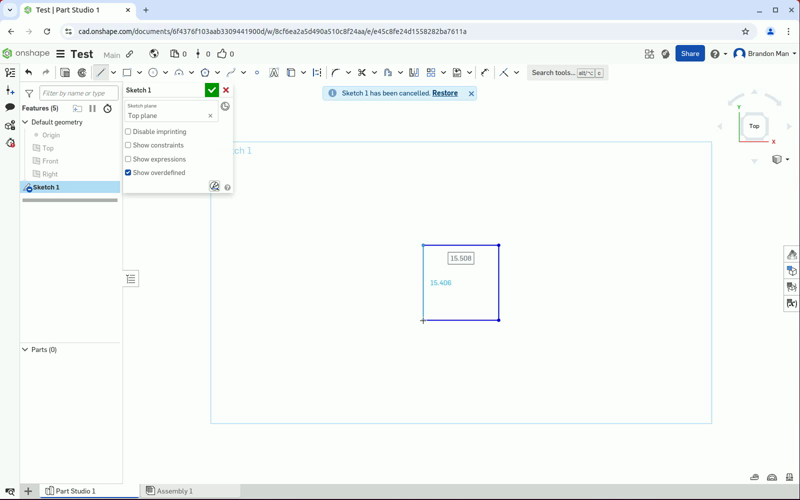
key(esc)
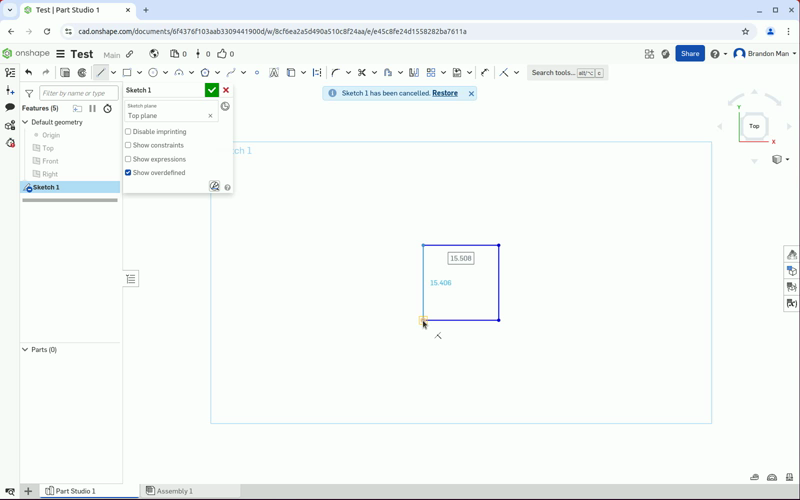
key(c)
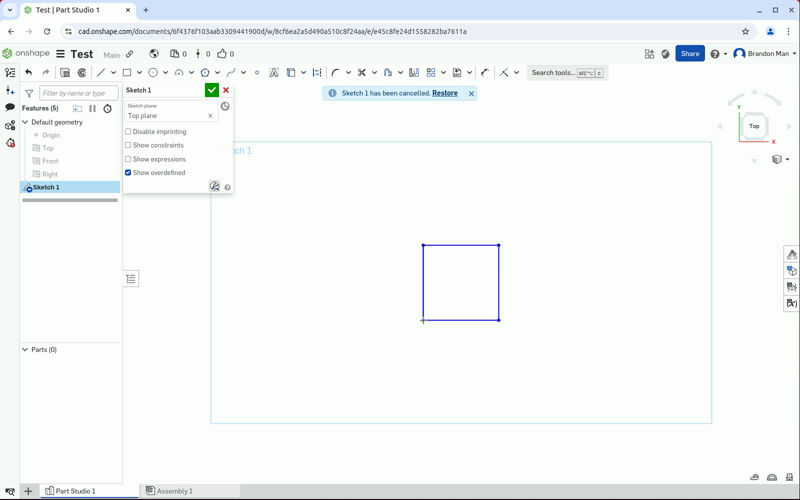
key_down(shift)
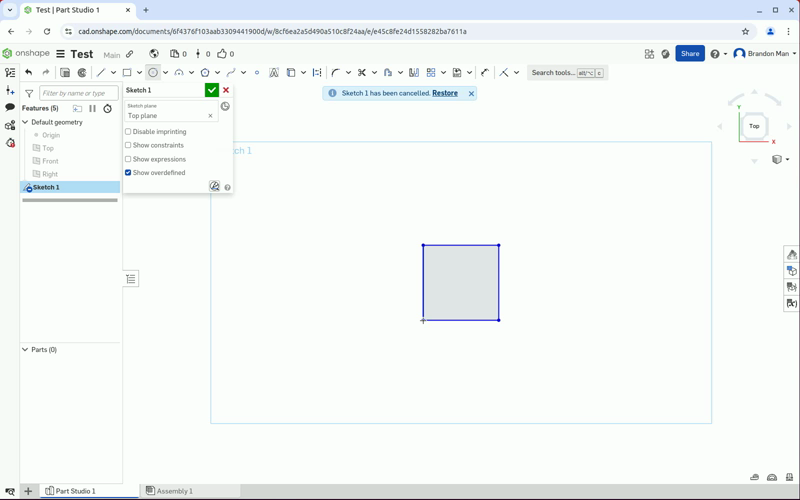
mouse_move(461, 282)
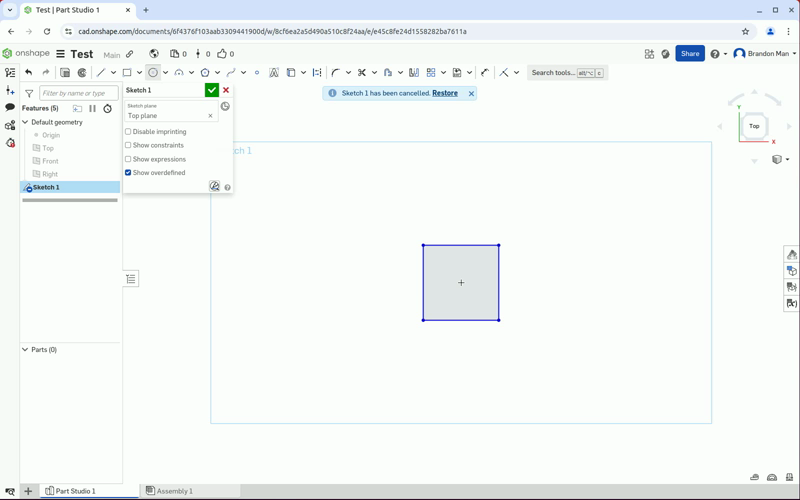
click(461, 282)
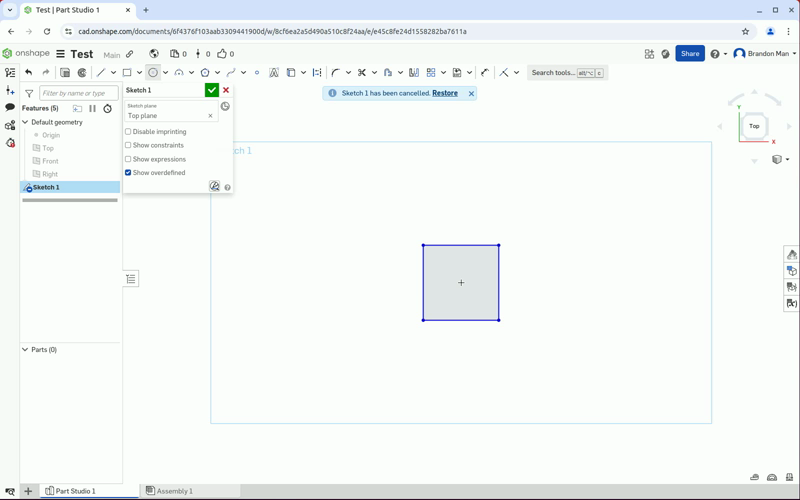
key_up(shift)
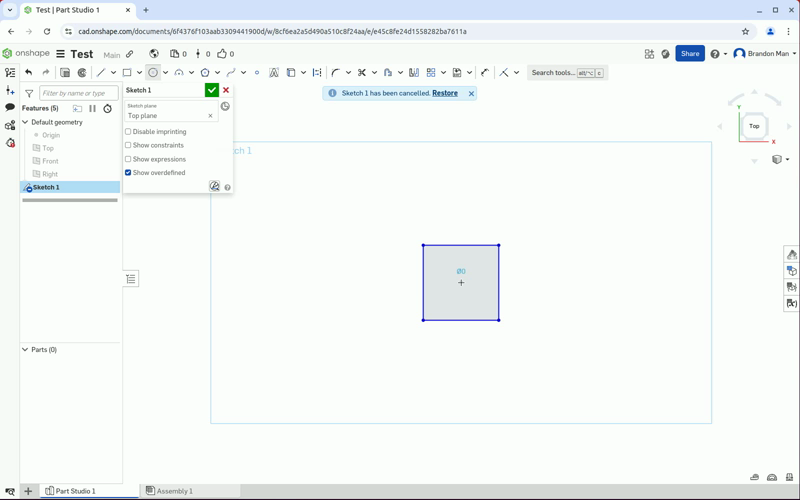
mouse_move(481, 282)
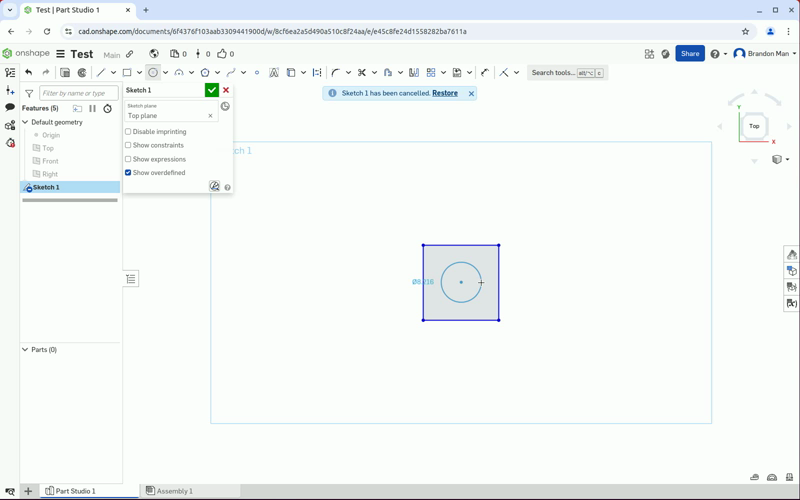
click(481, 282)
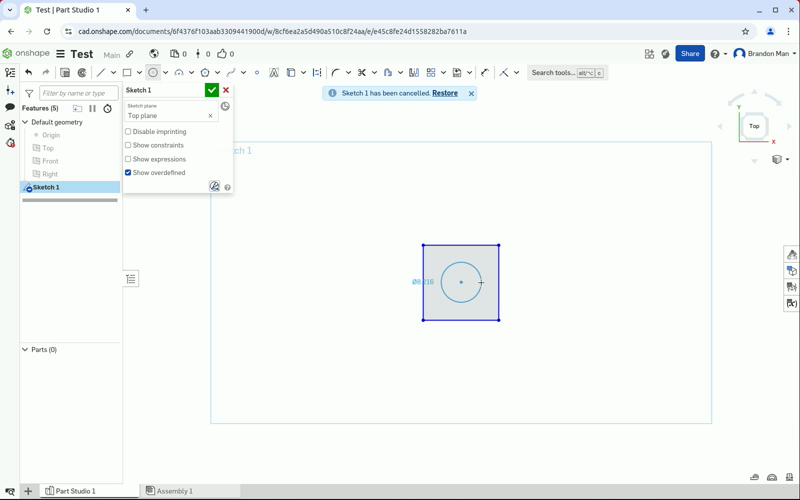
key(esc)
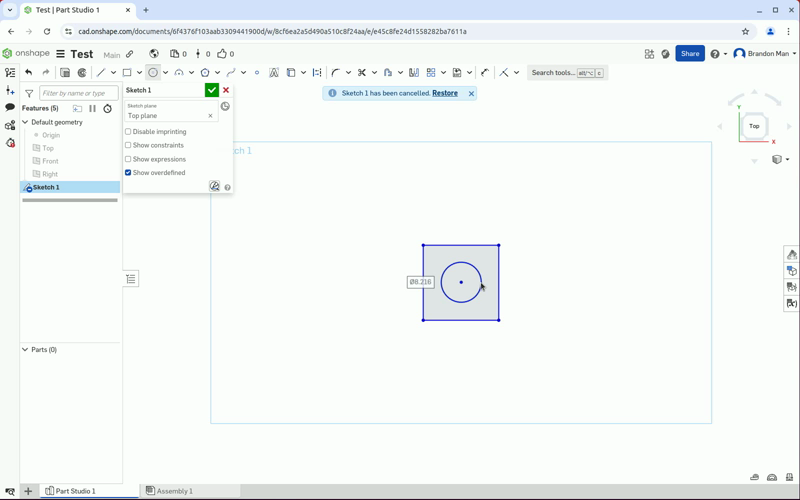
mouse_move(490, 293)
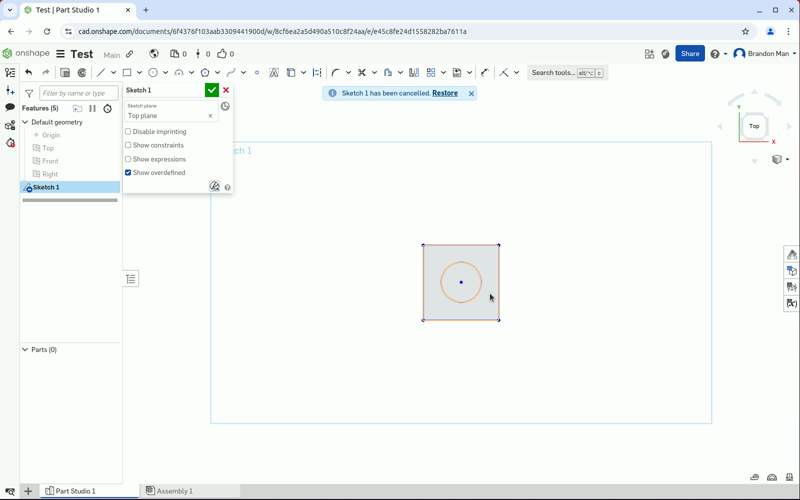
click(490, 293)
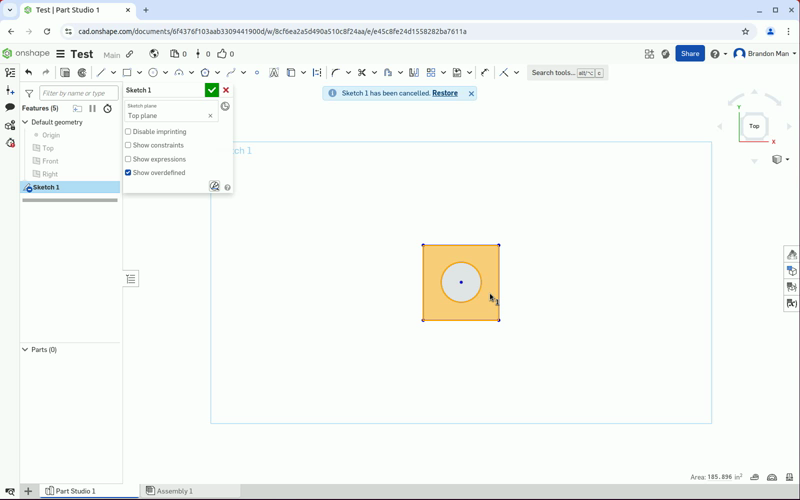
mouse_move(73, 352)
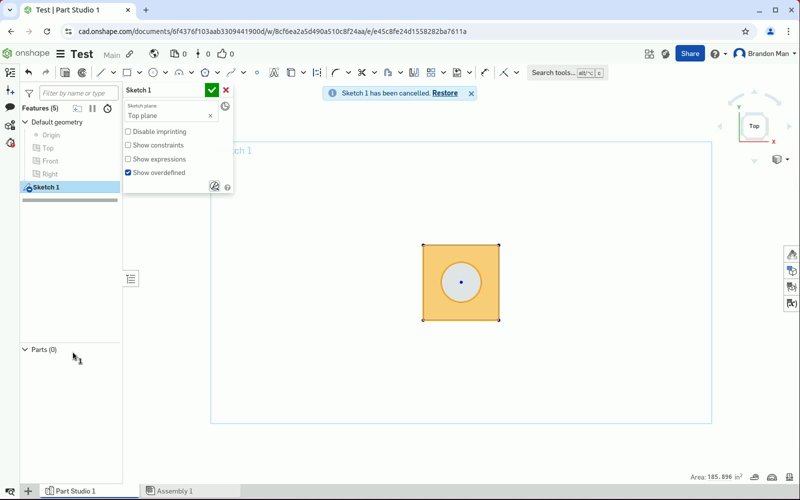
key(shift+y)
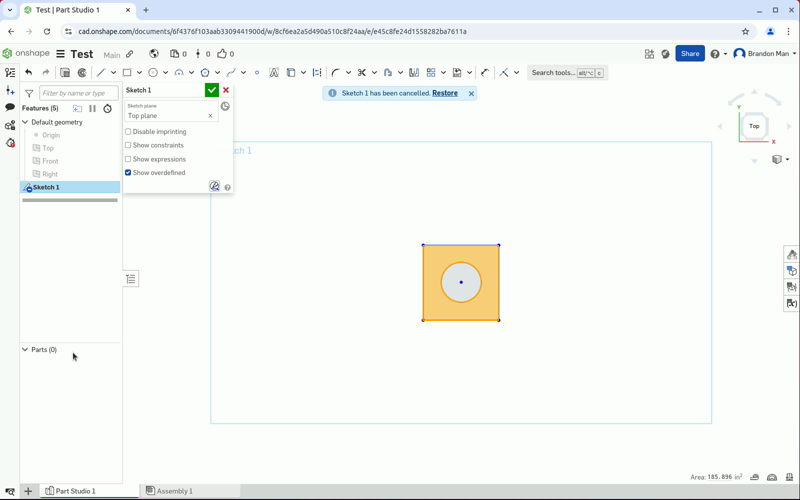
key(shift+e)
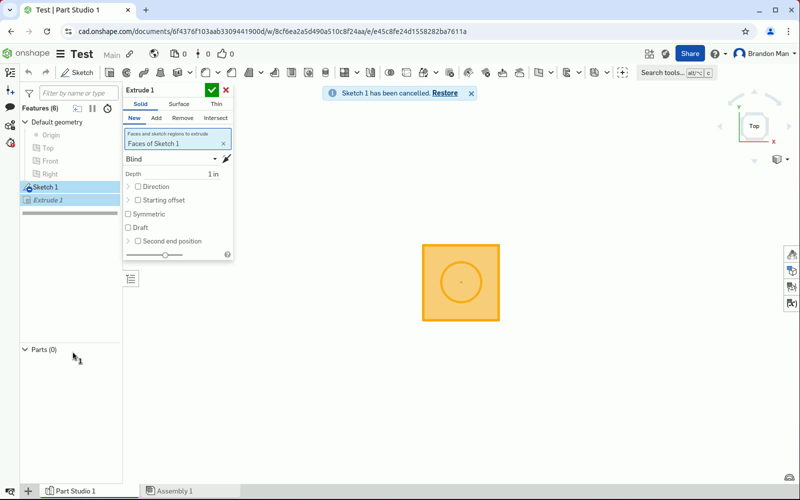
mouse_move(143, 106)
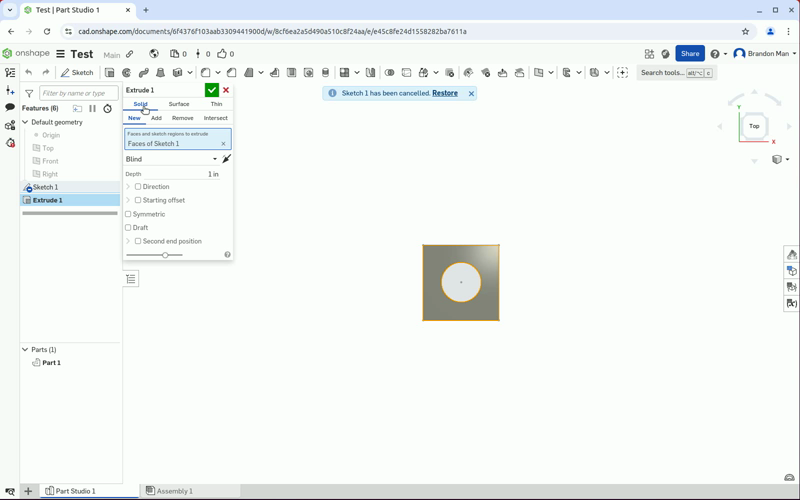
click(143, 106)
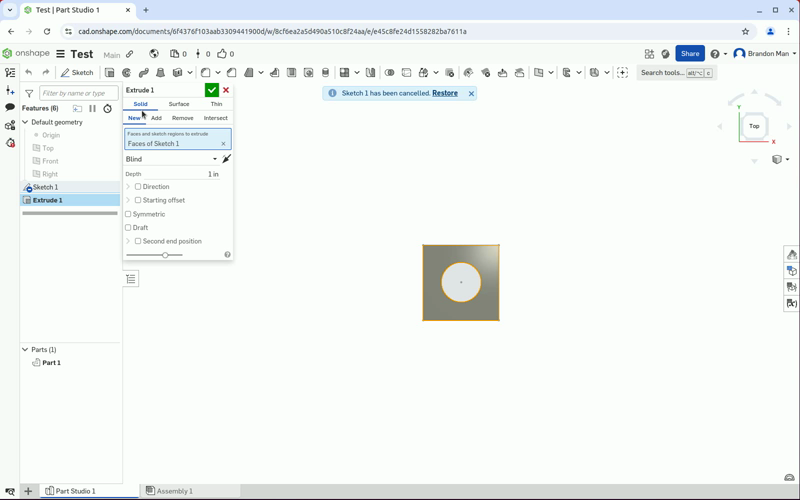
mouse_move(137, 120)
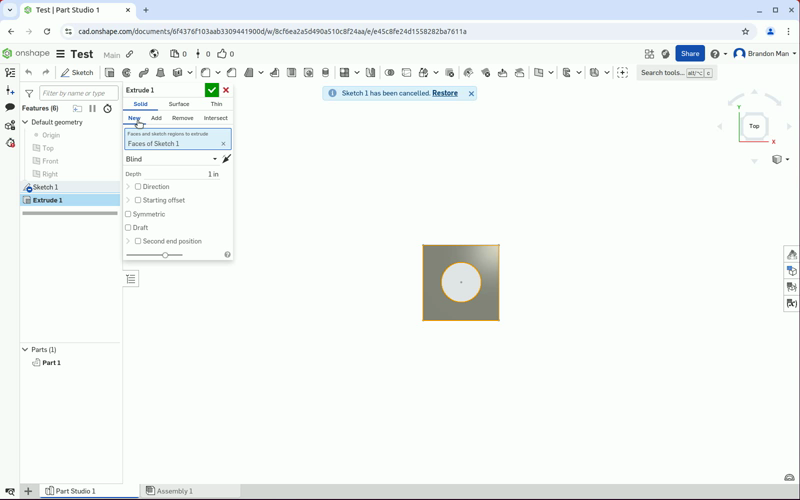
click(137, 120)
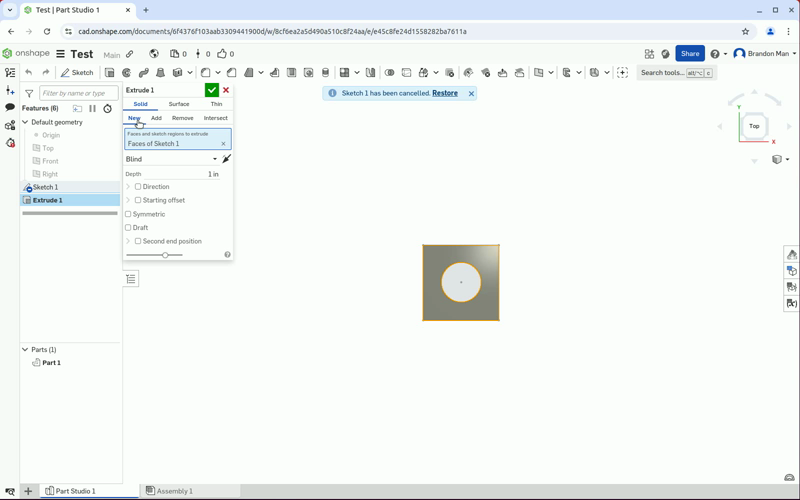
key(tab, 4)
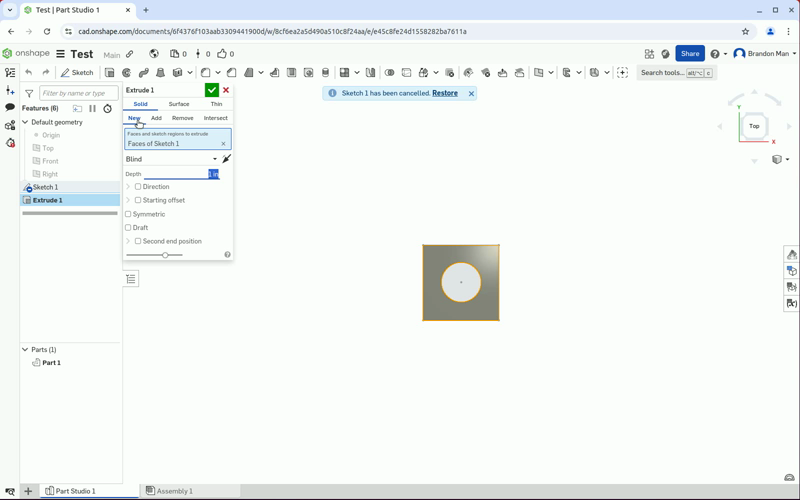
text(-10.351)
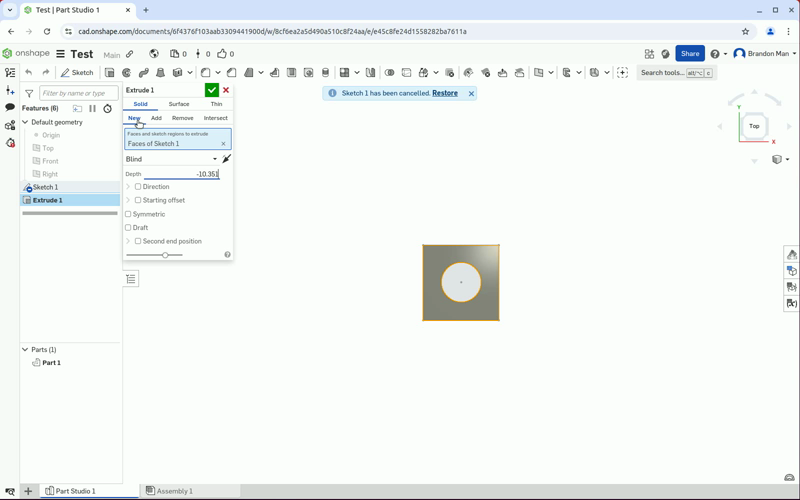
key(enter)
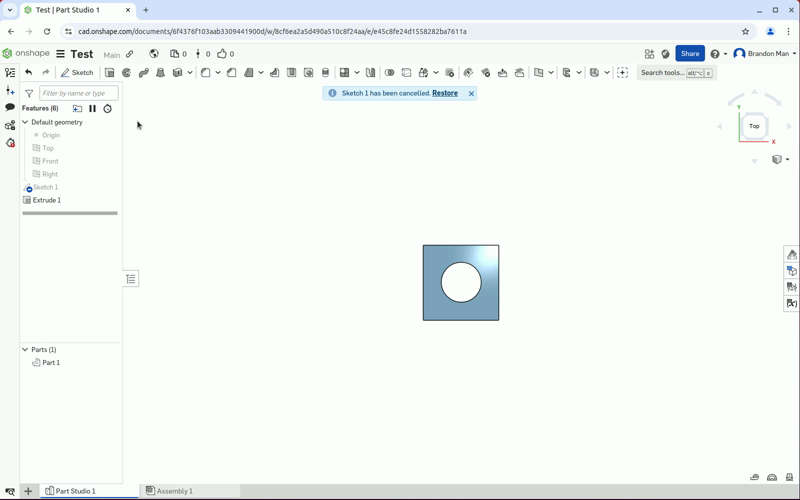
key(shift+h)
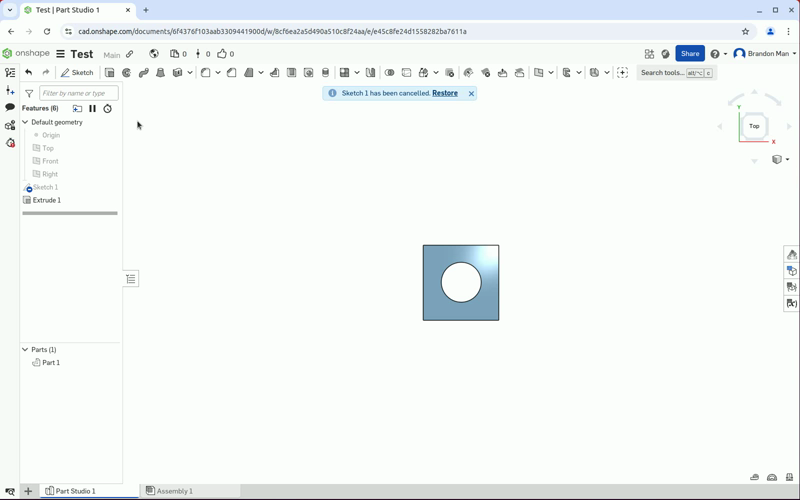
key(shift+h)
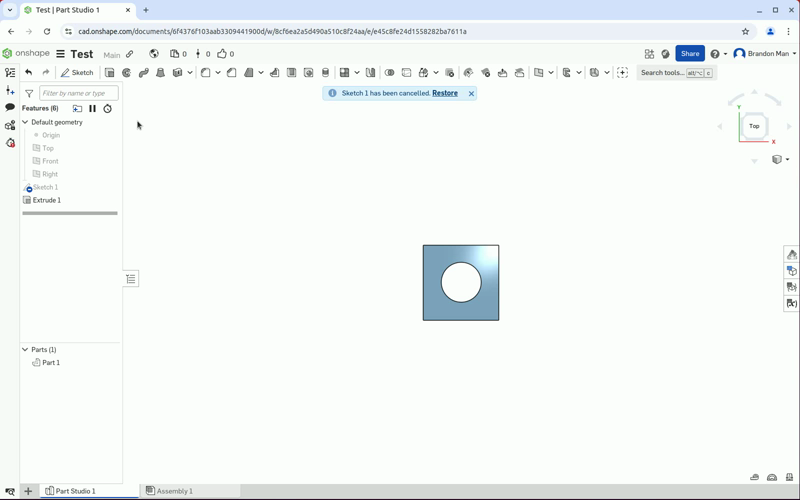
mouse_move(73, 189)
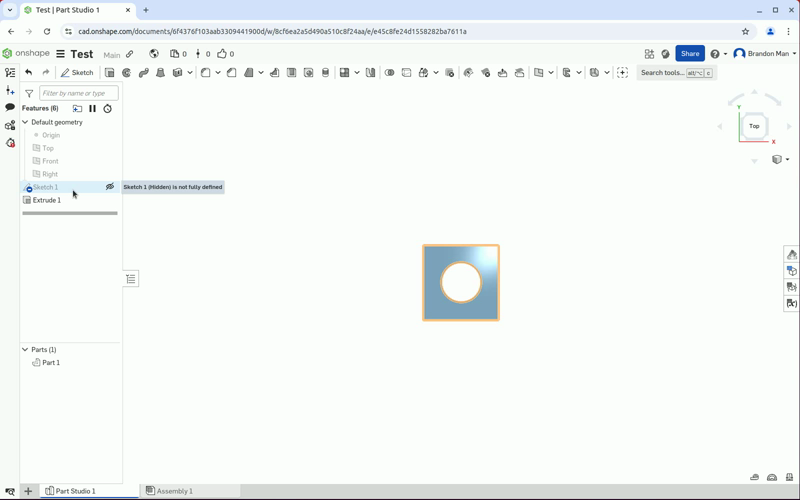
click(73, 189)
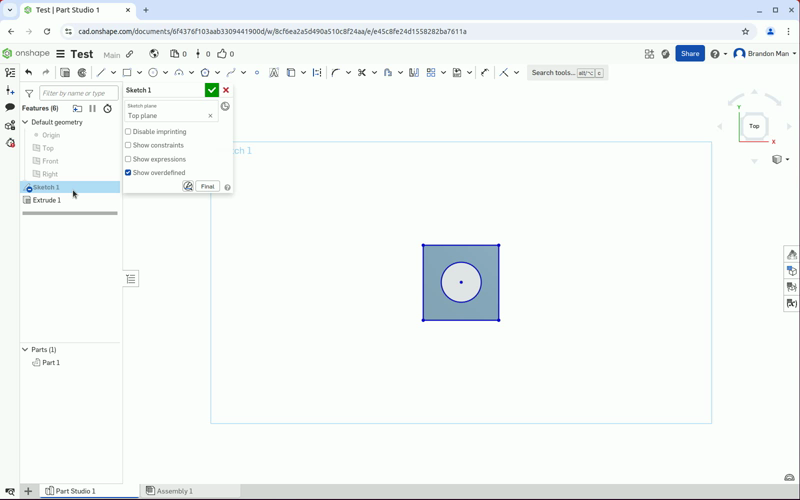
mouse_move(229, 92)
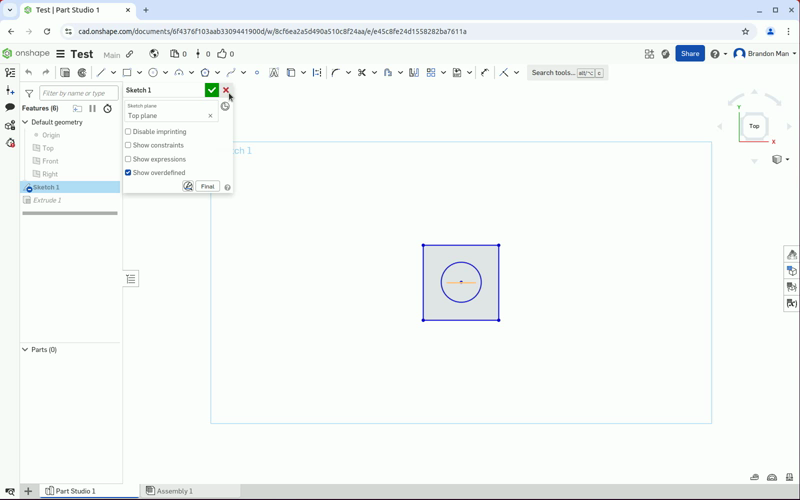
click(229, 92)
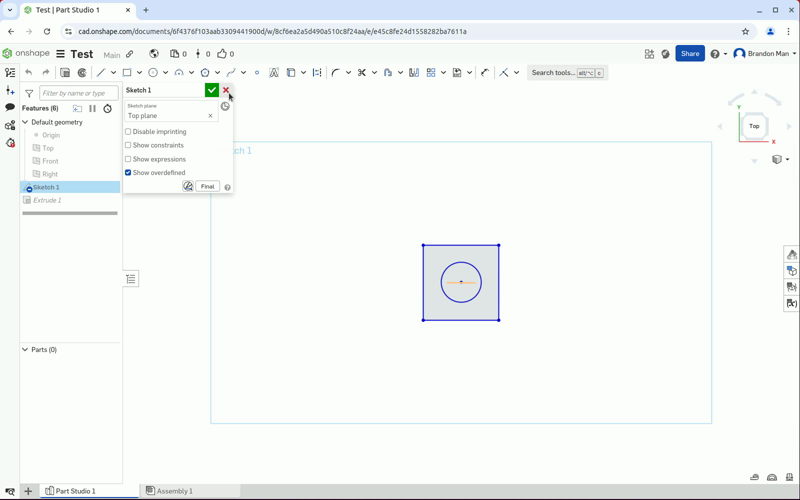
key(shift+s)
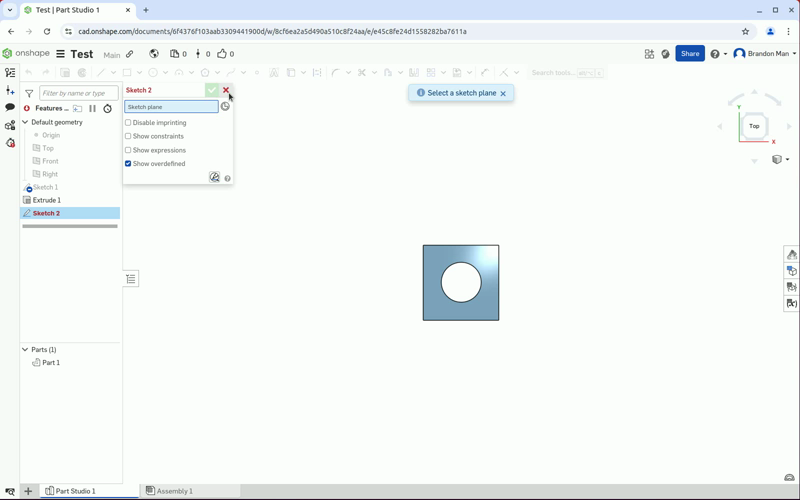
mouse_move(73, 150)
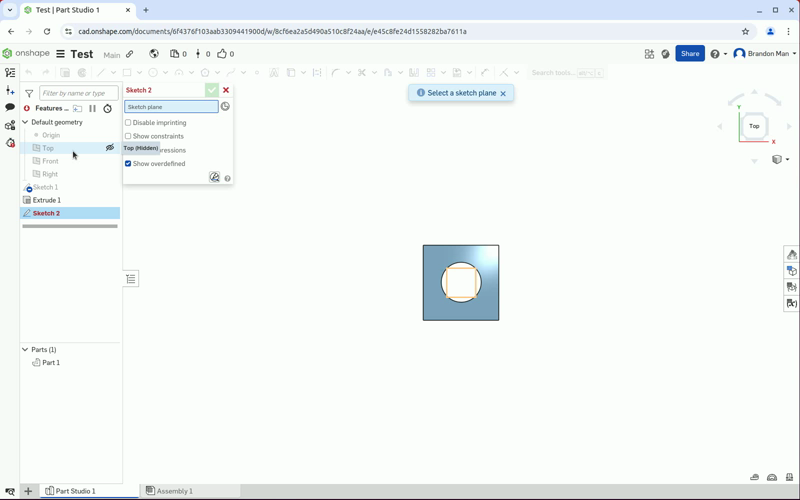
click(73, 150)
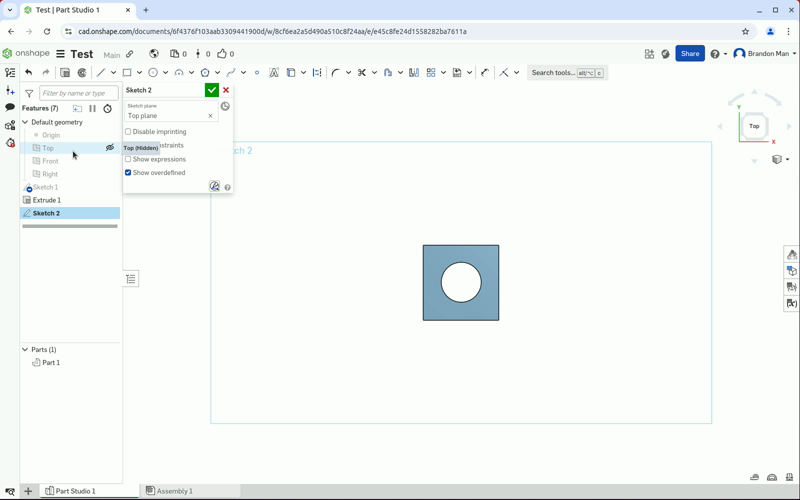
mouse_move(73, 352)
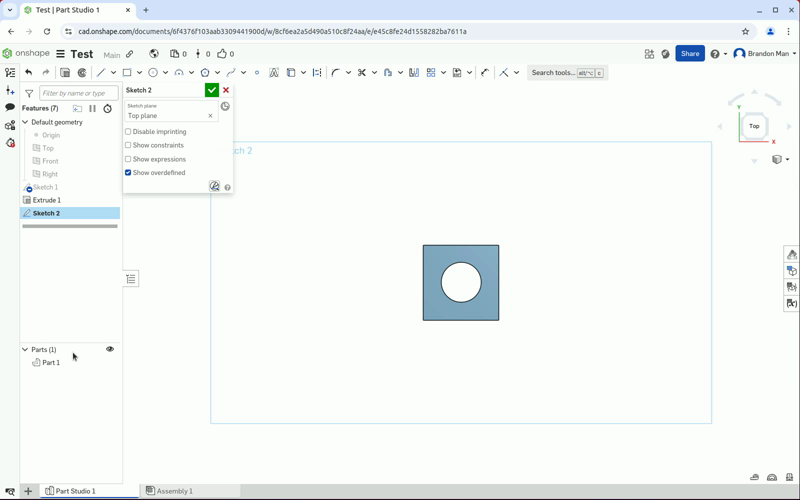
key(y)
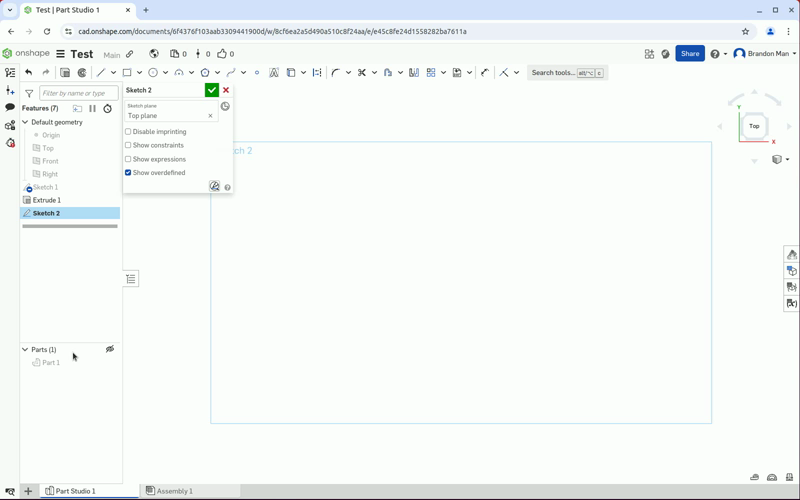
key(c)
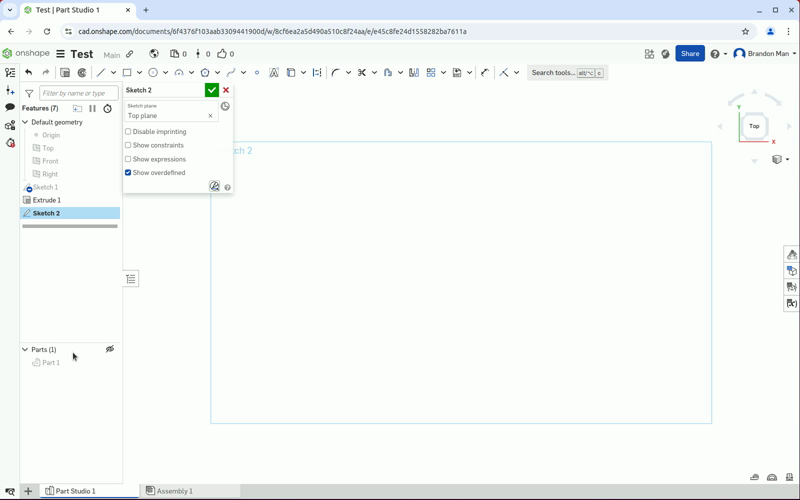
key_down(shift)
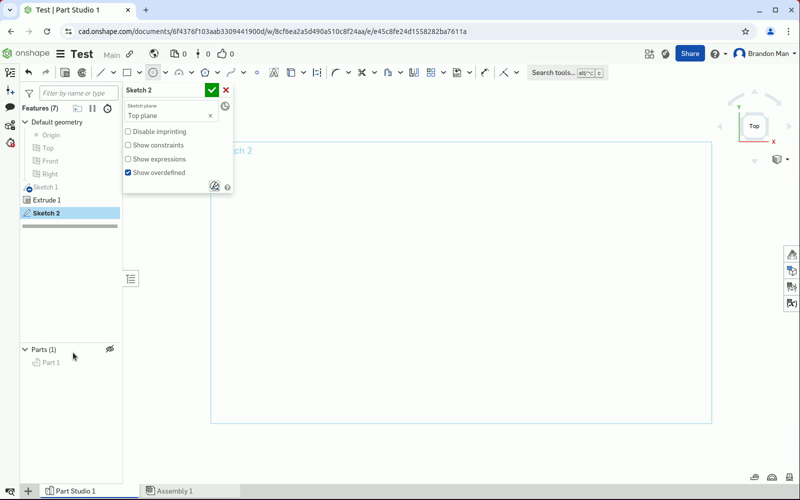
mouse_move(461, 282)
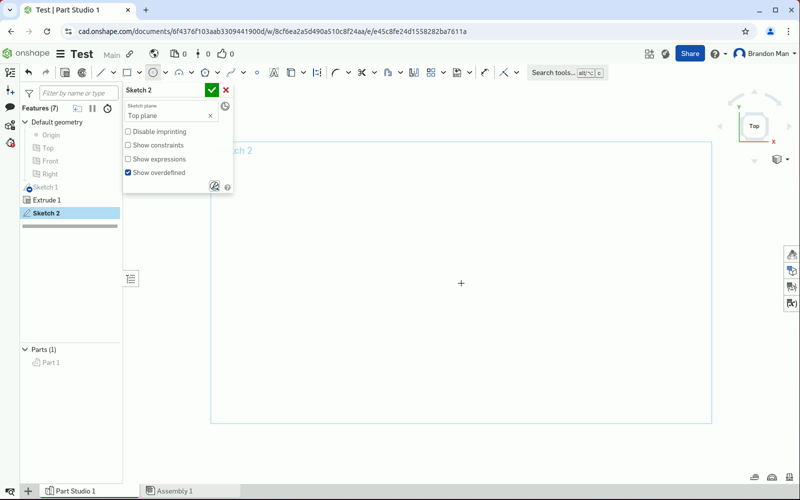
click(461, 282)
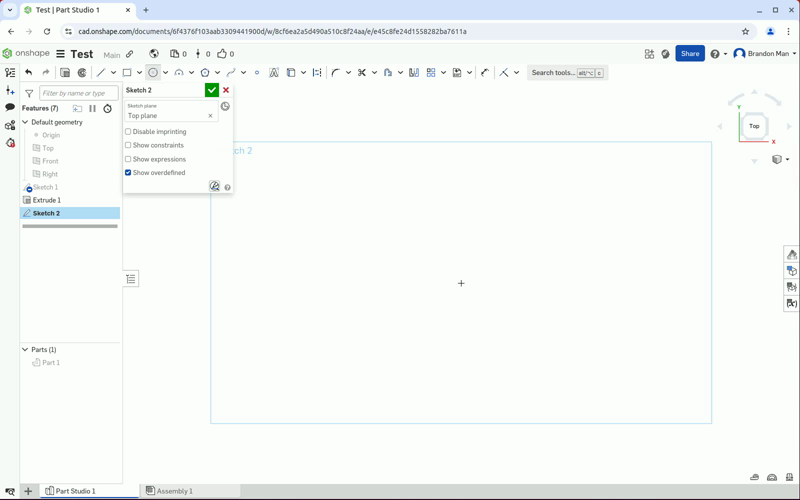
key_up(shift)
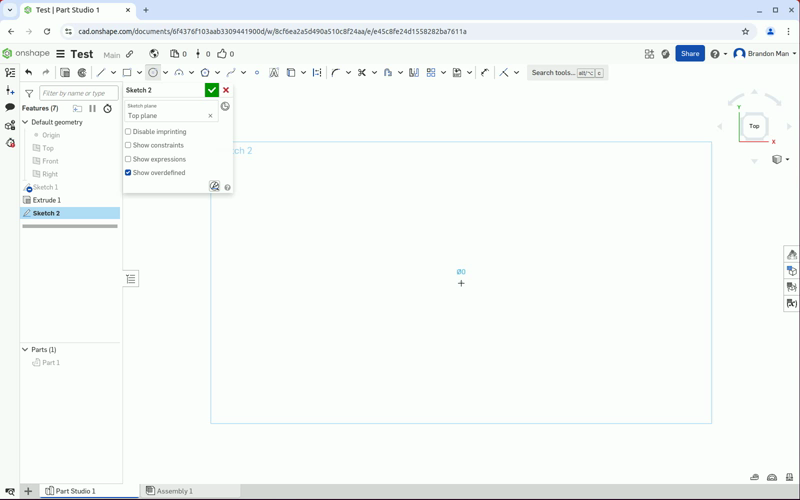
mouse_move(481, 282)
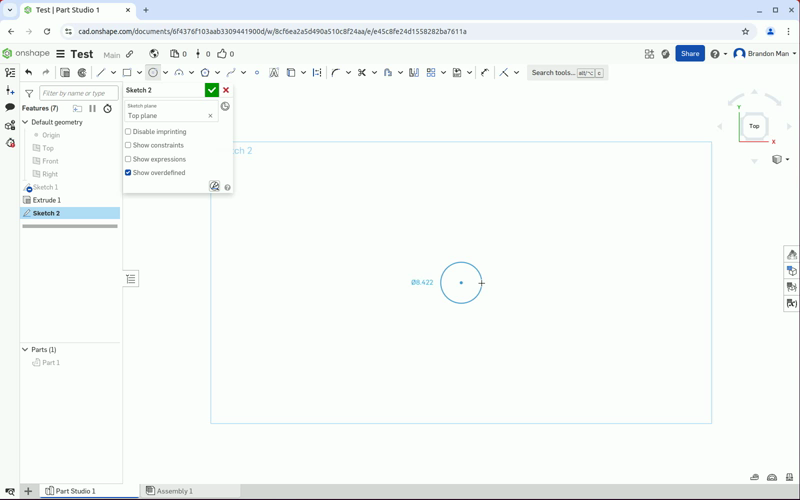
click(481, 282)
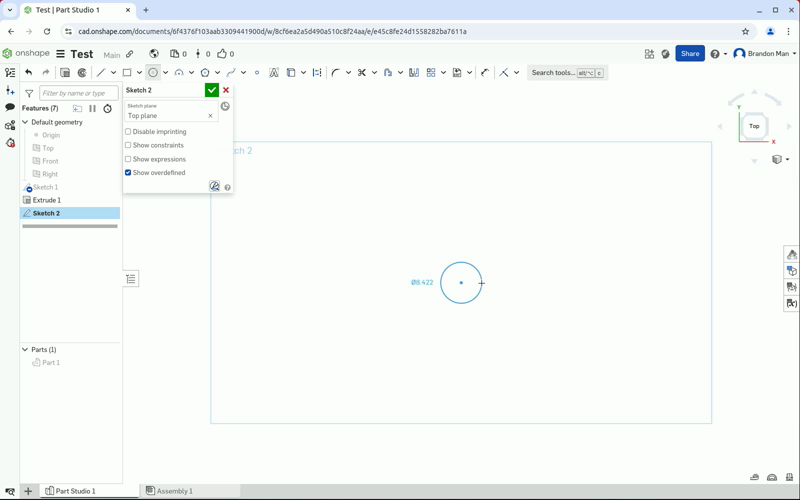
key(esc)
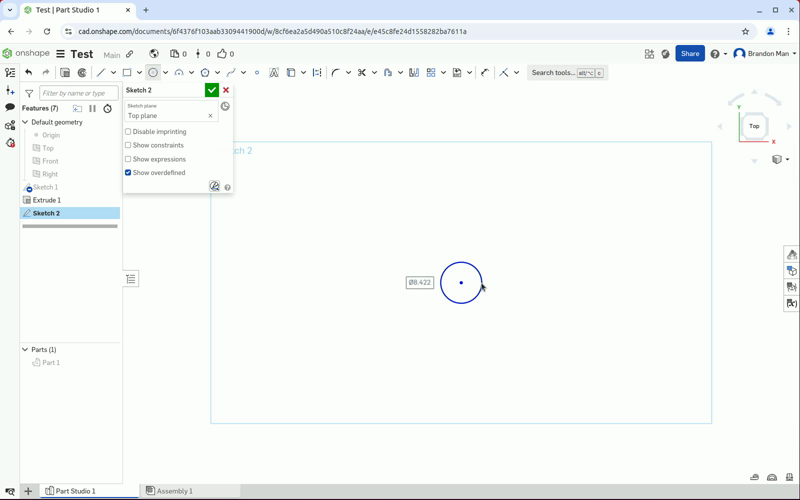
mouse_move(459, 265)
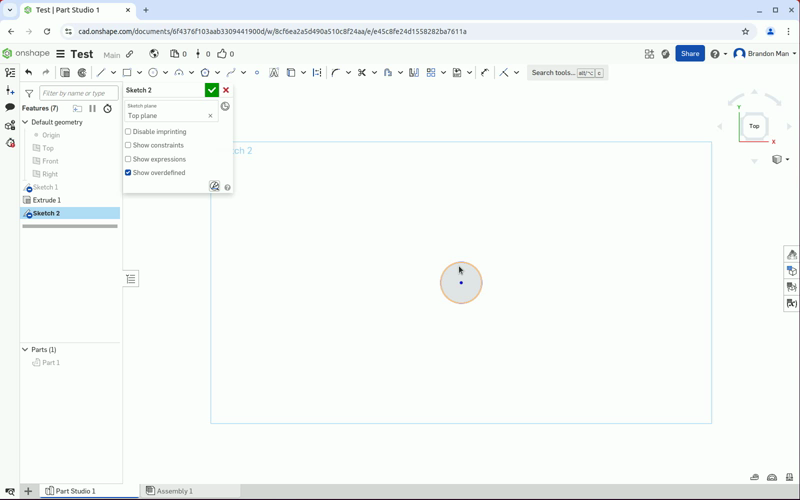
scroll(6)
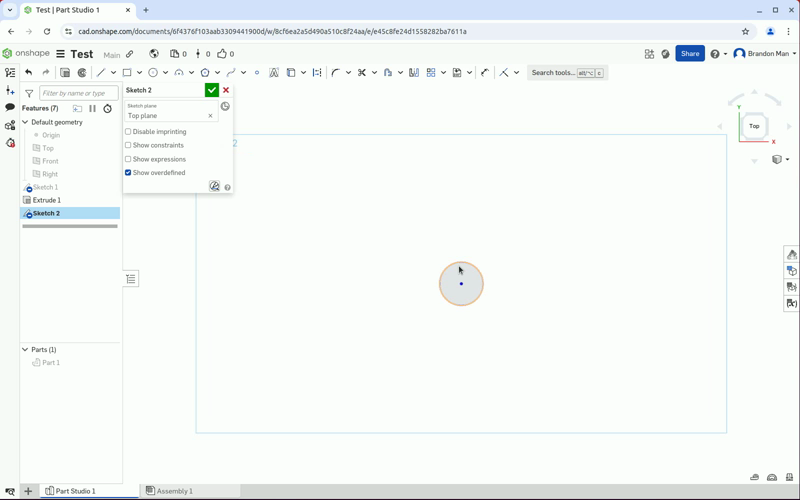
scroll(6)
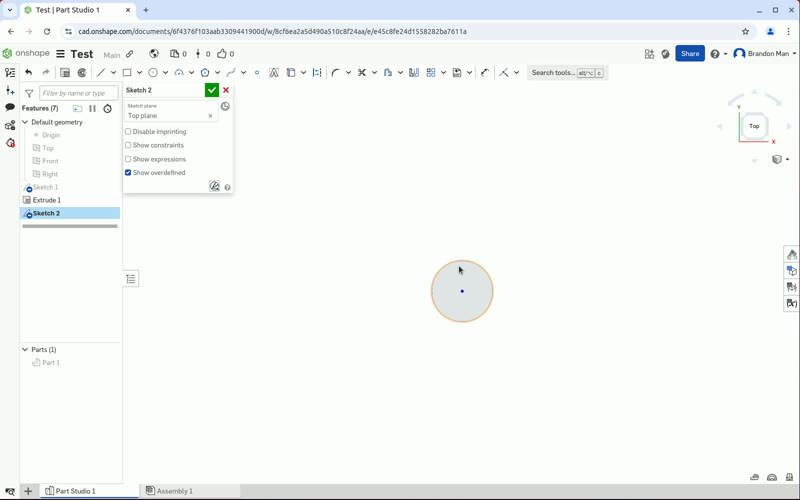
scroll(6)
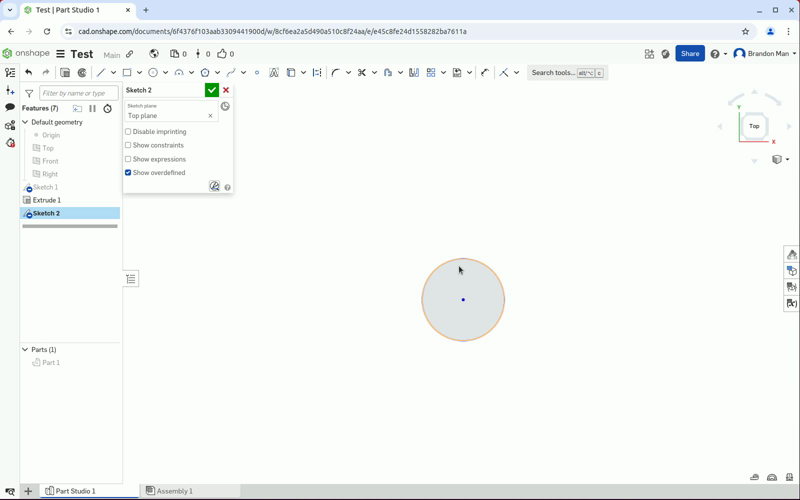
scroll(6)
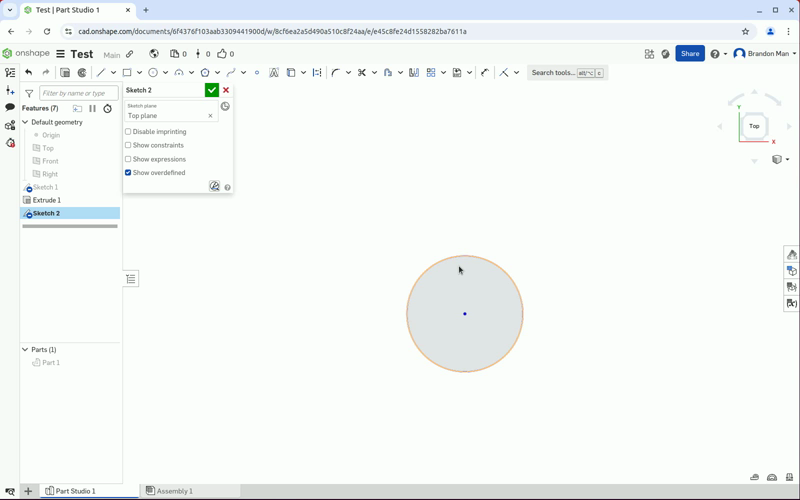
scroll(6)
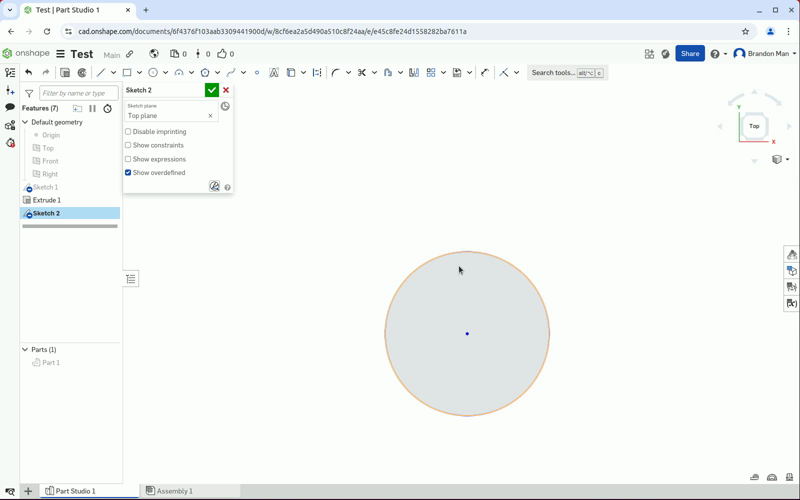
scroll(6)
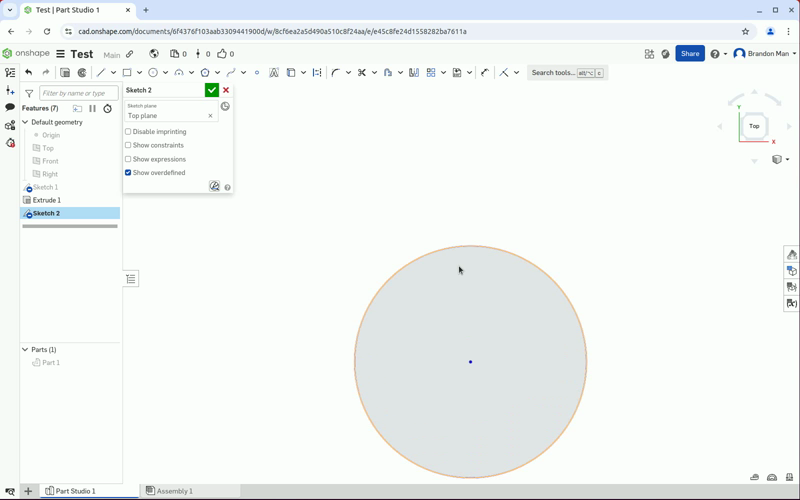
scroll(6)
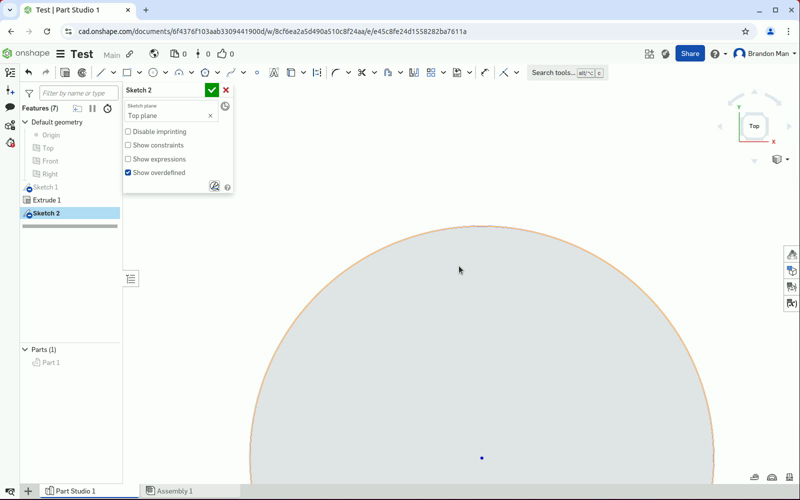
click(459, 265)
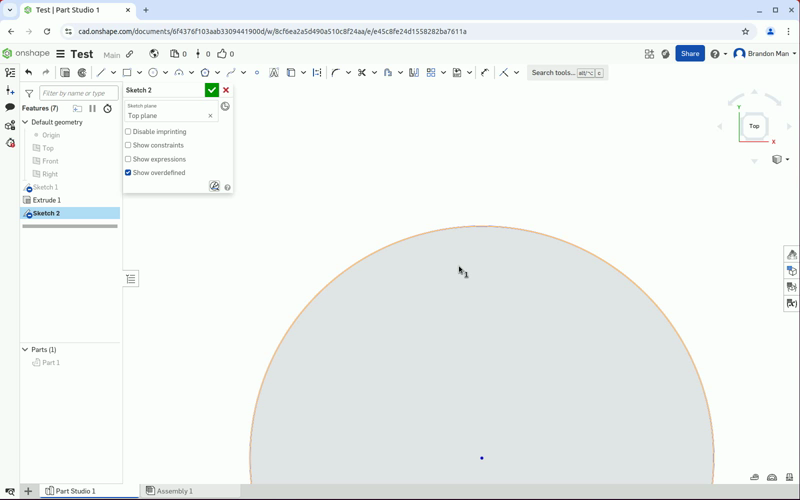
scroll(-6)
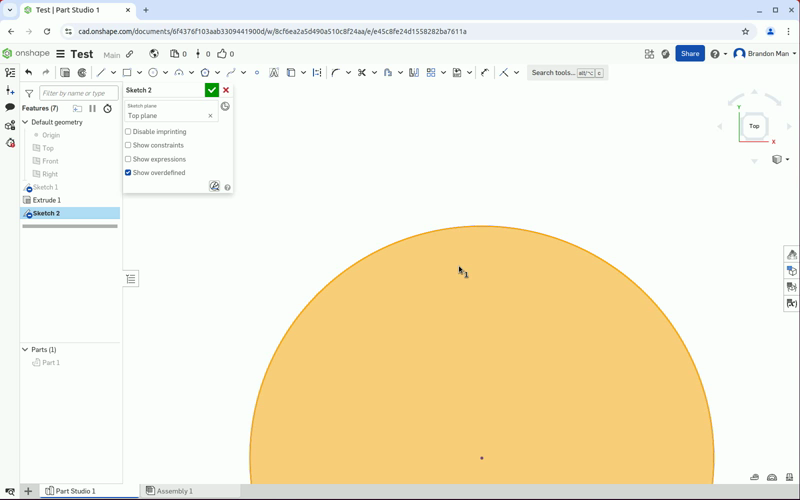
scroll(-6)
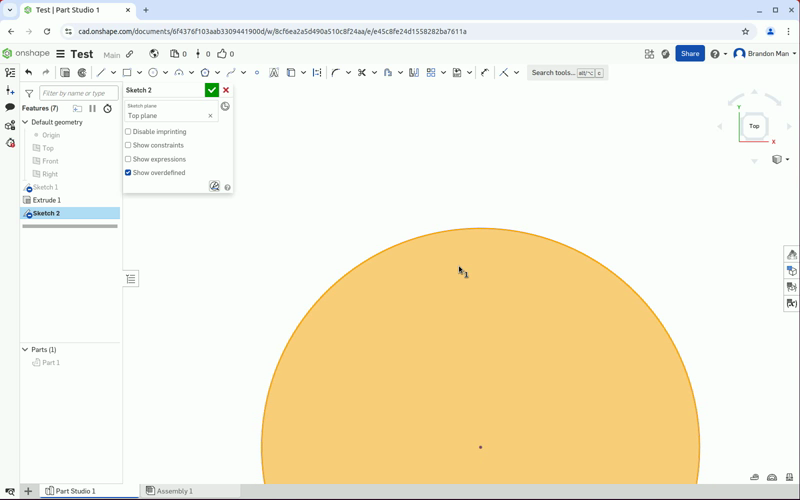
scroll(-6)
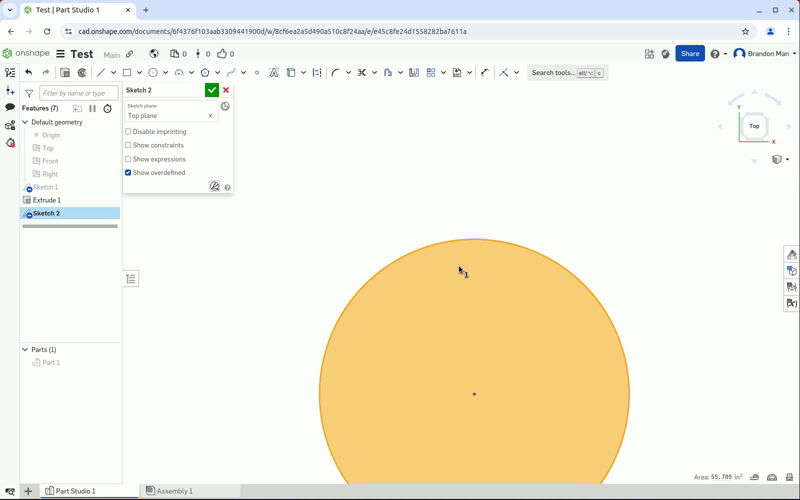
scroll(-6)
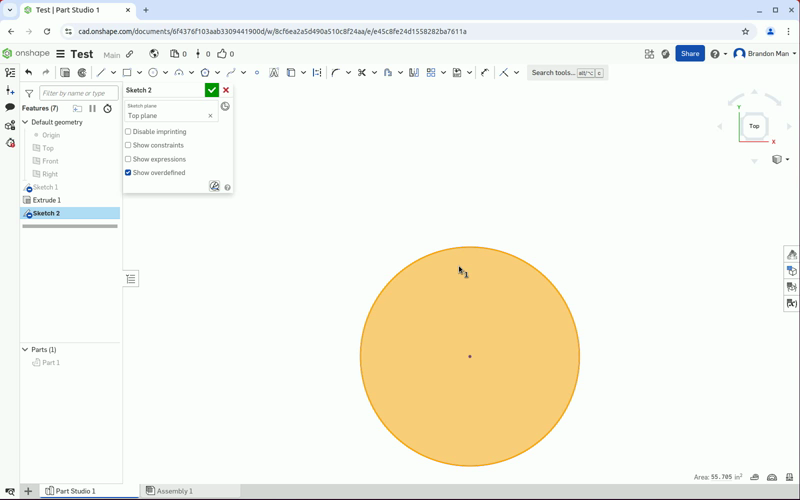
scroll(-6)
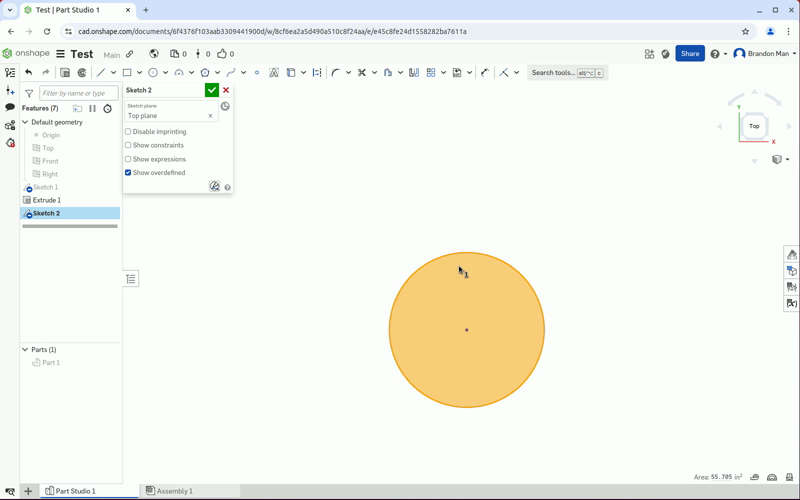
scroll(-6)
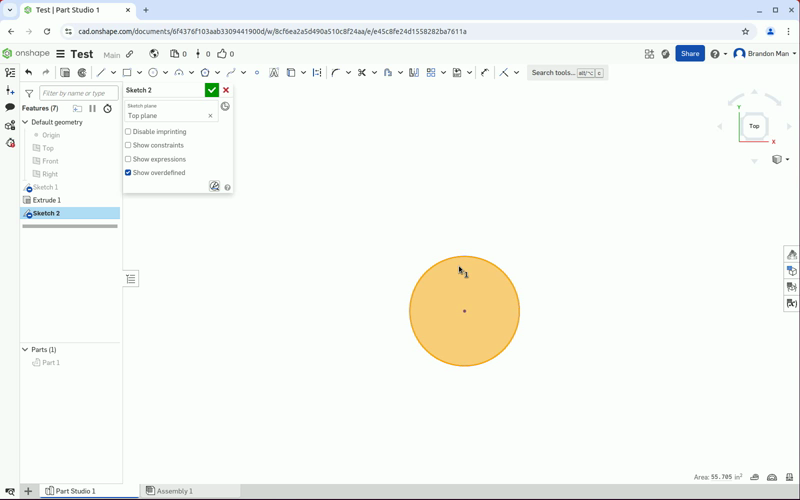
scroll(-6)
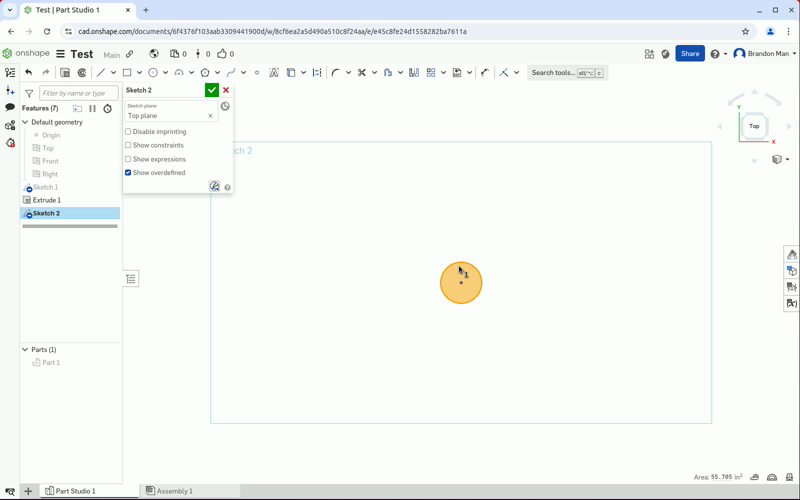
mouse_move(73, 352)
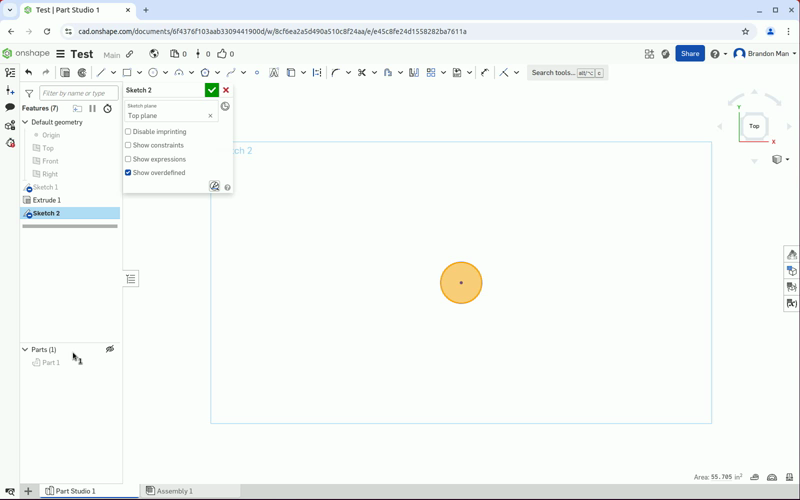
key(shift+y)
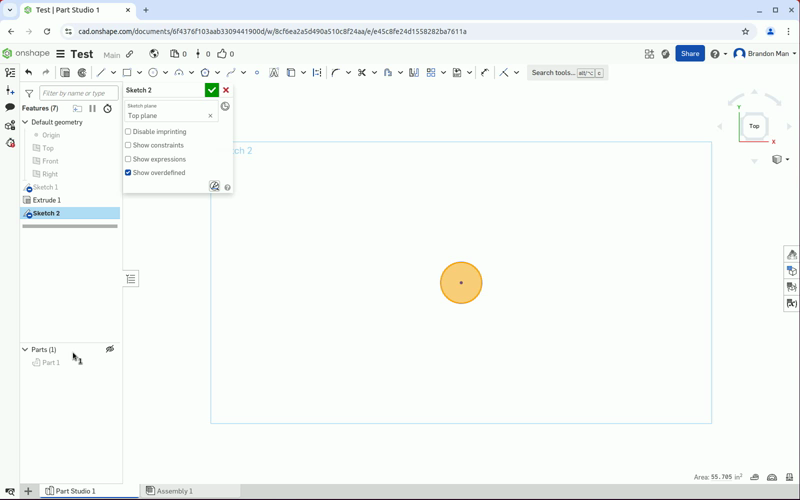
key(shift+e)
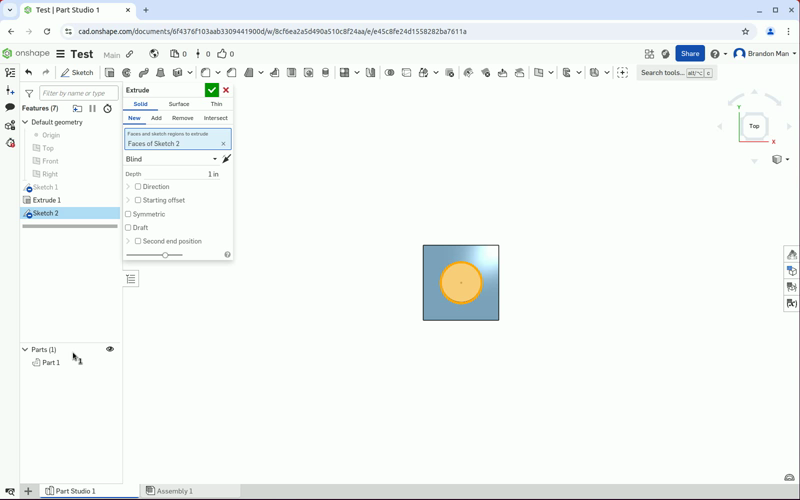
mouse_move(143, 106)
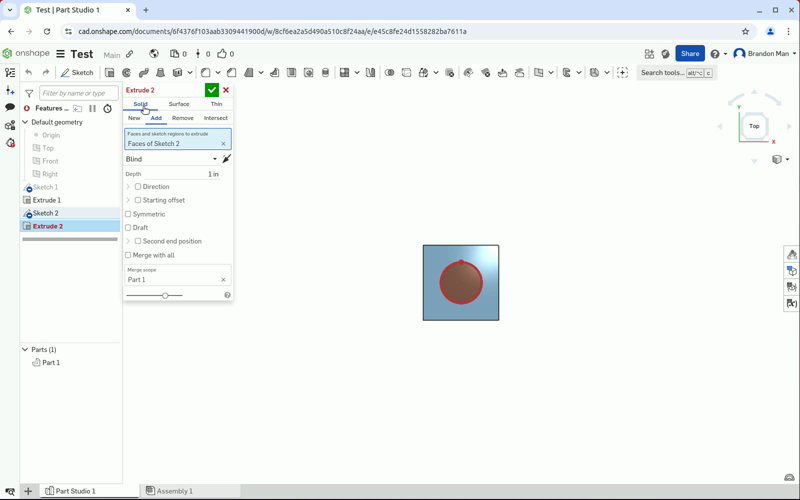
click(143, 106)
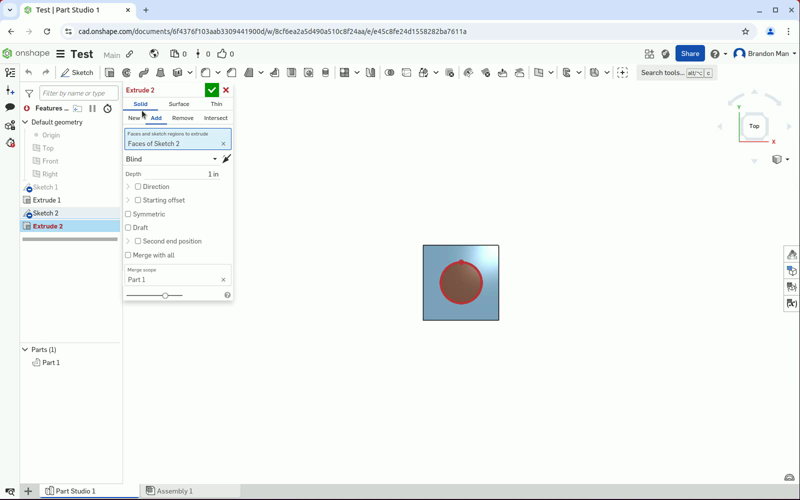
mouse_move(137, 120)
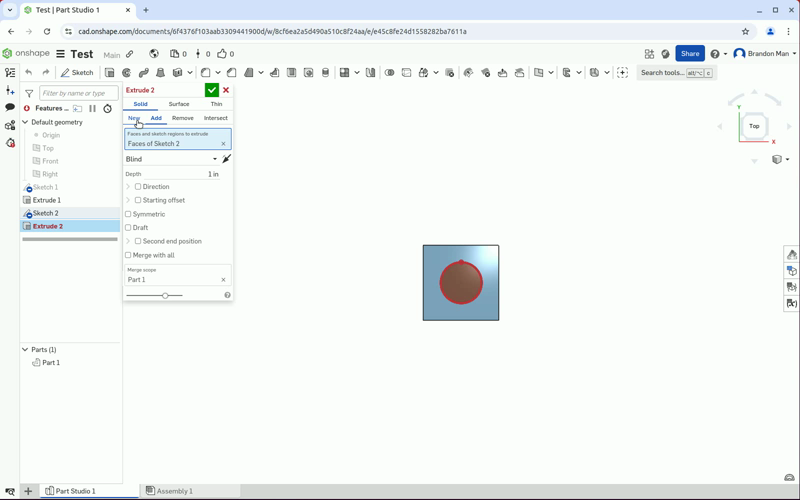
click(137, 120)
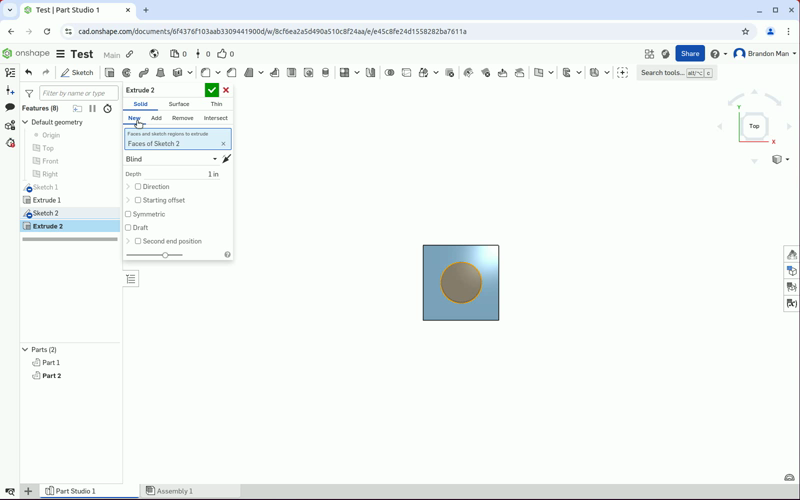
key(tab, 4)
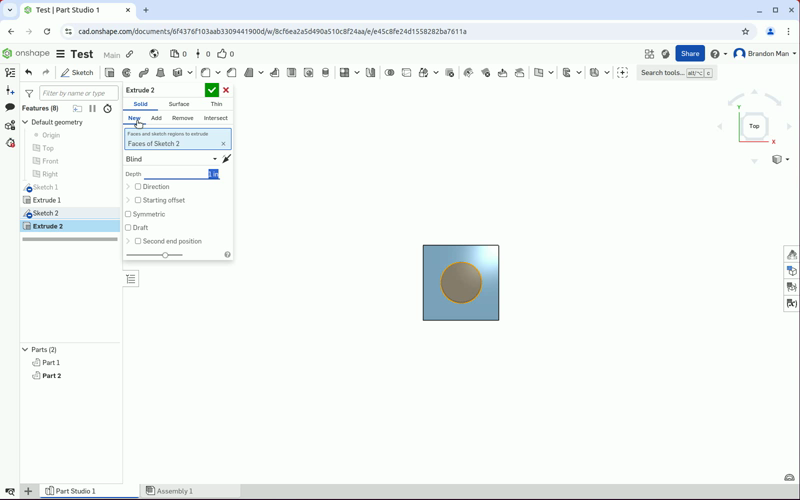
text(-10.351)
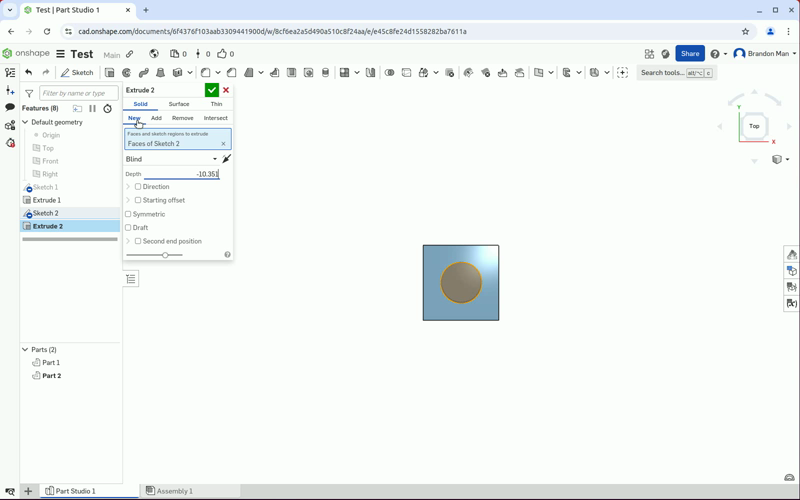
key(enter)
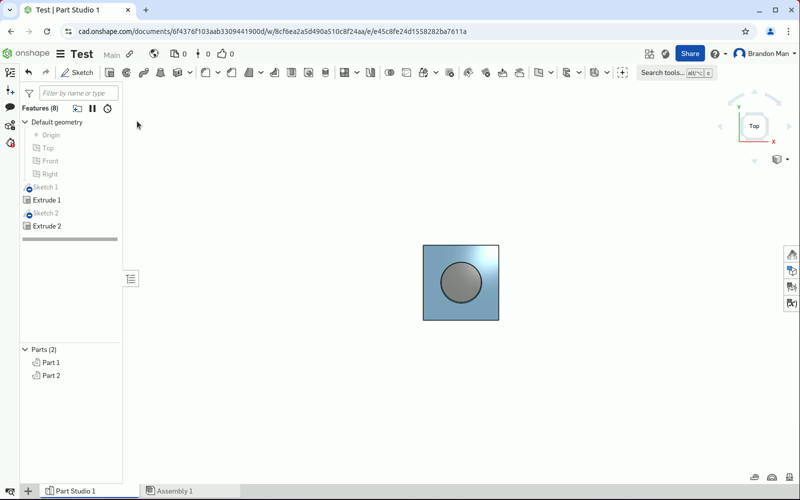
key(shift+h)
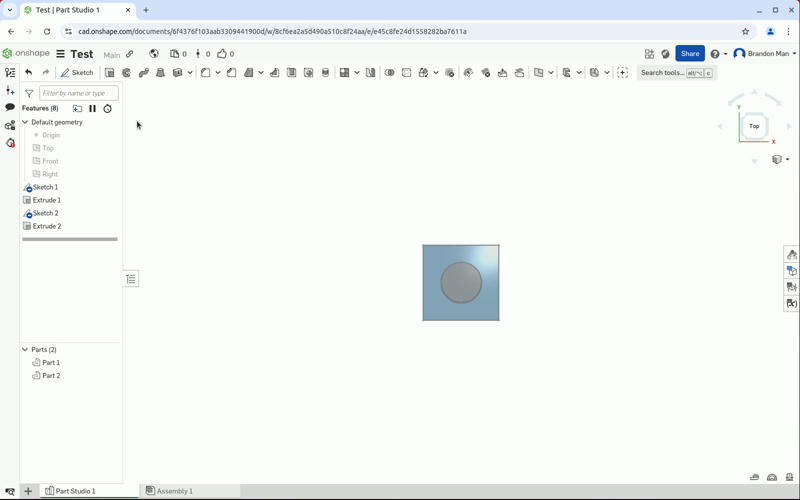
key(shift+h)
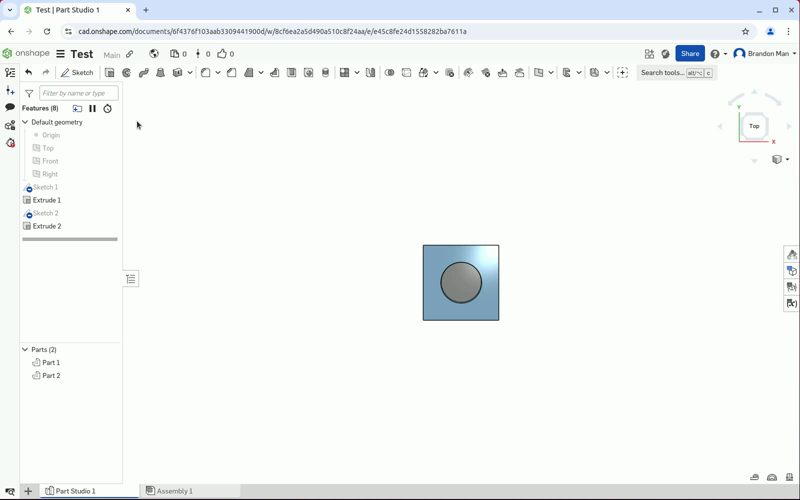
mouse_move(73, 189)
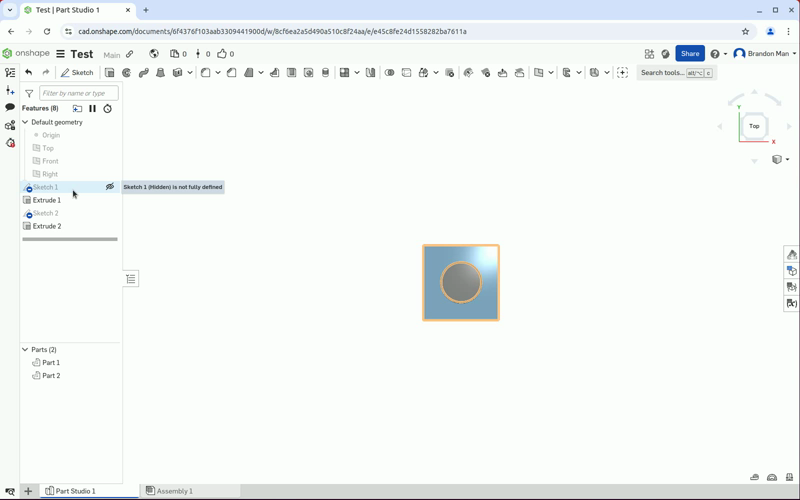
click(73, 189)
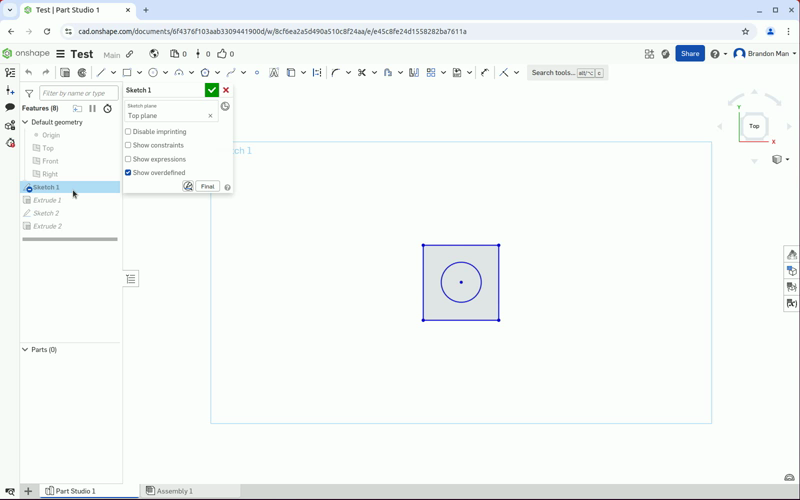
mouse_move(229, 92)
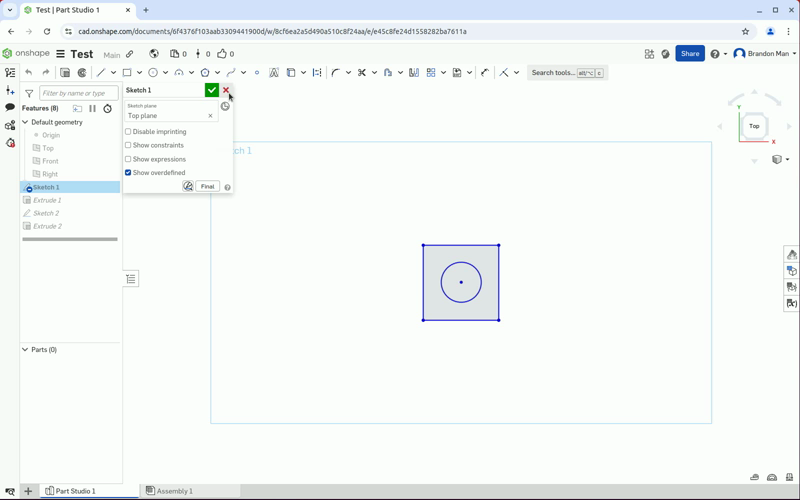
click(229, 92)
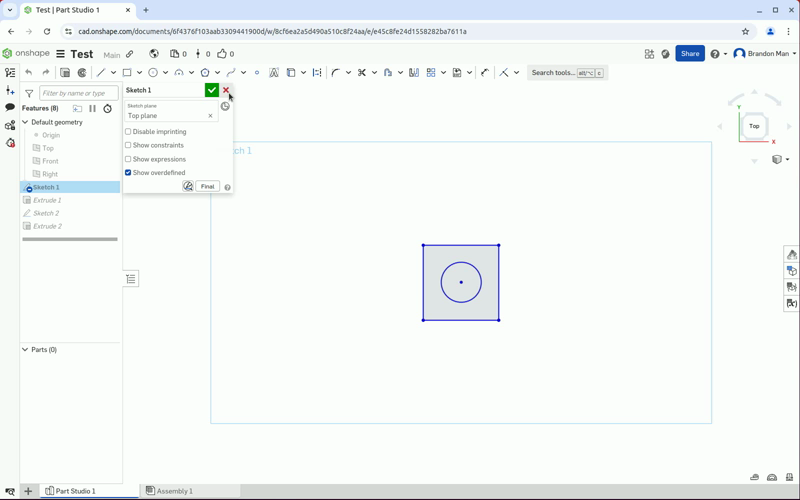
key(shift+s)
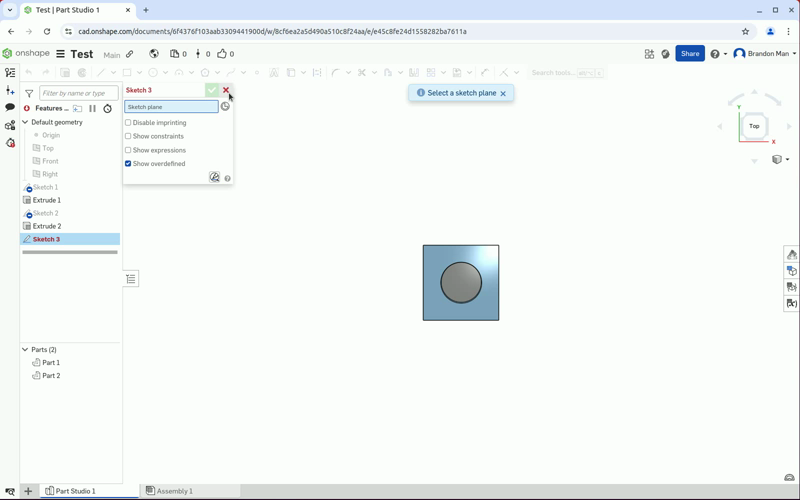
mouse_move(73, 150)
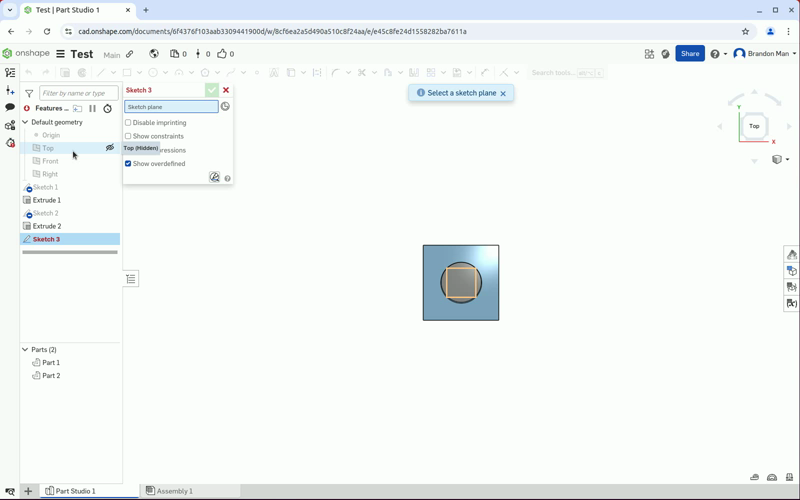
click(73, 150)
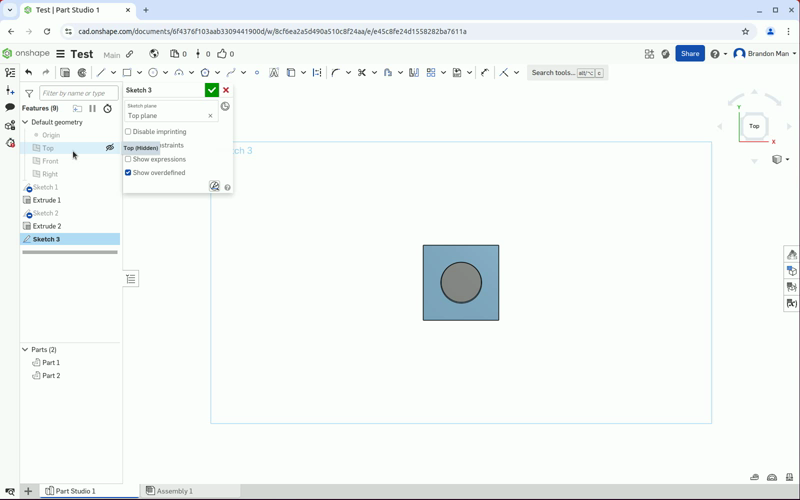
mouse_move(73, 352)
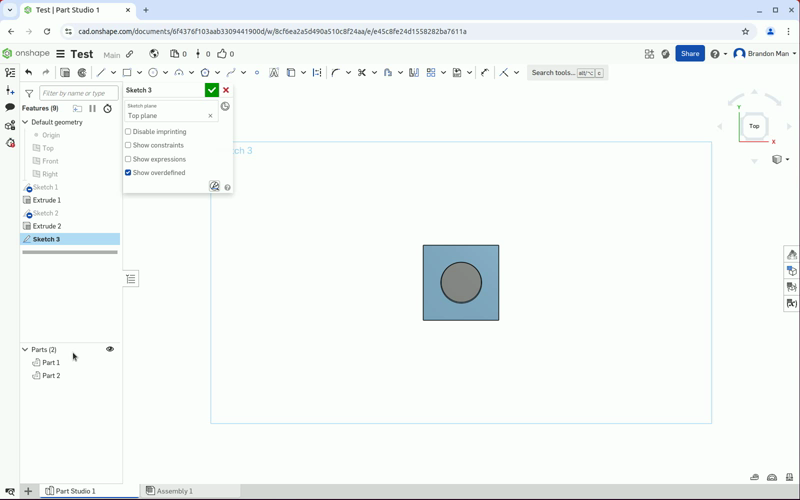
key(y)
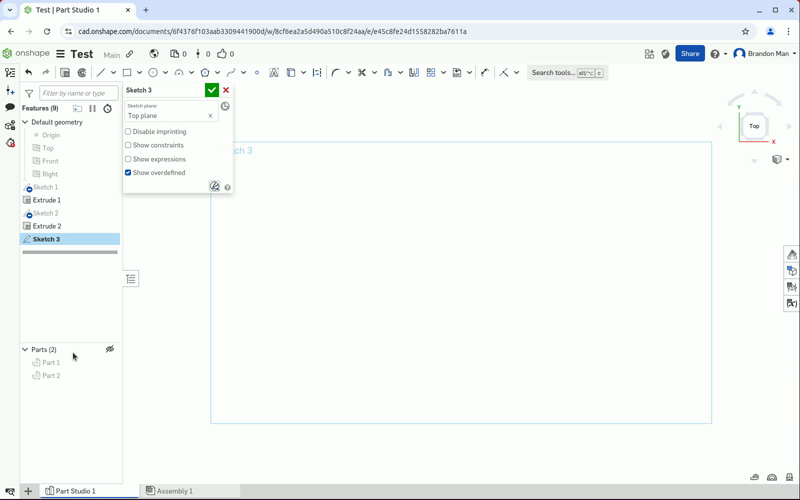
key(c)
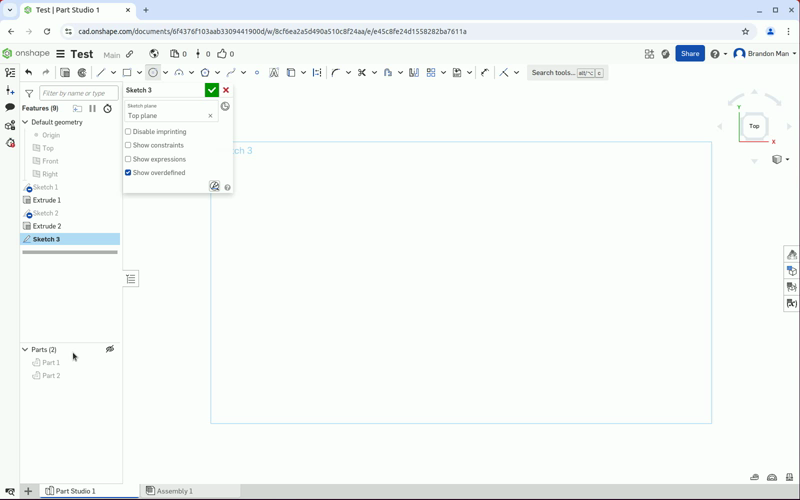
key_down(shift)
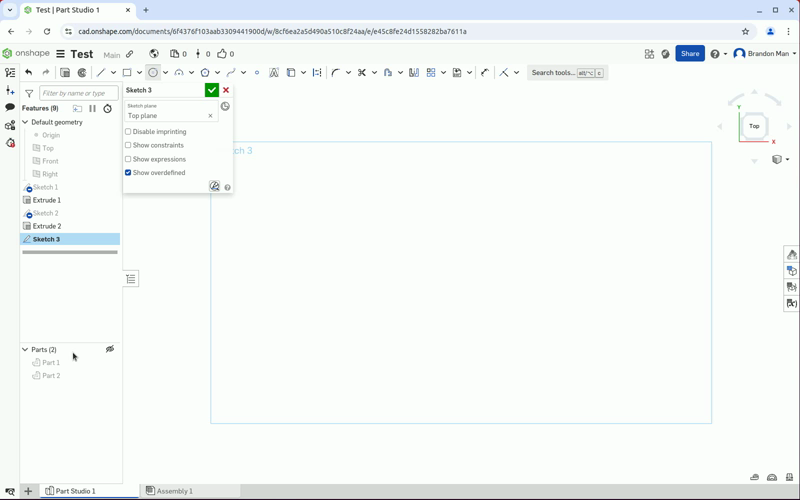
mouse_move(461, 282)
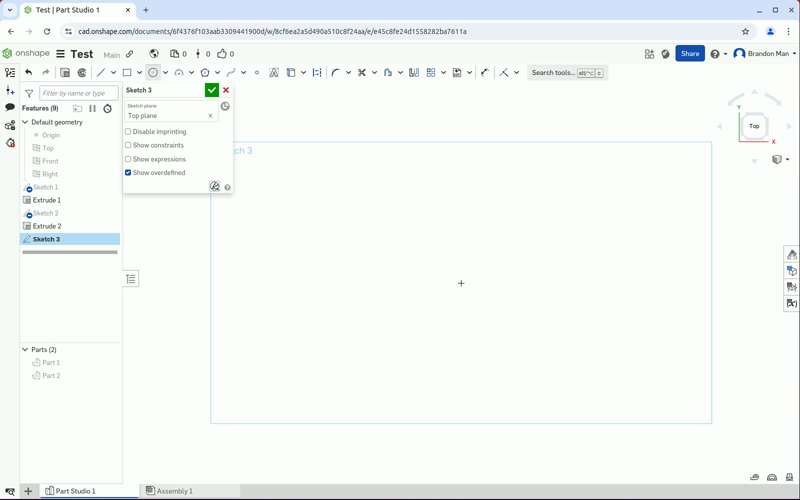
click(461, 282)
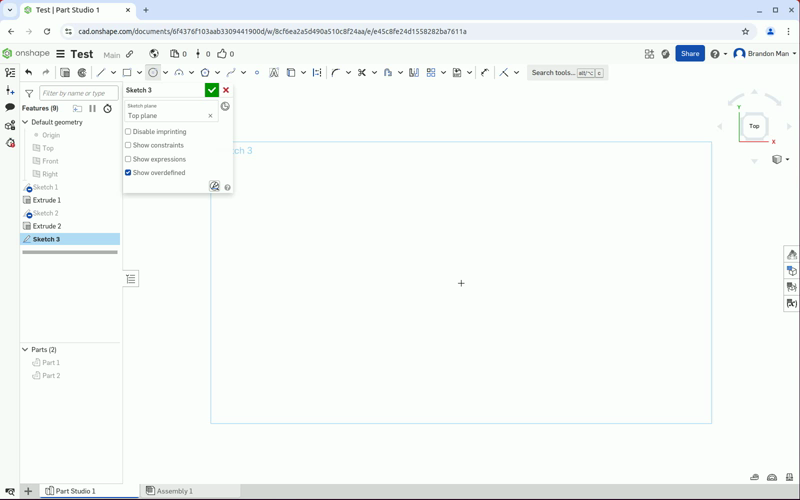
key_up(shift)
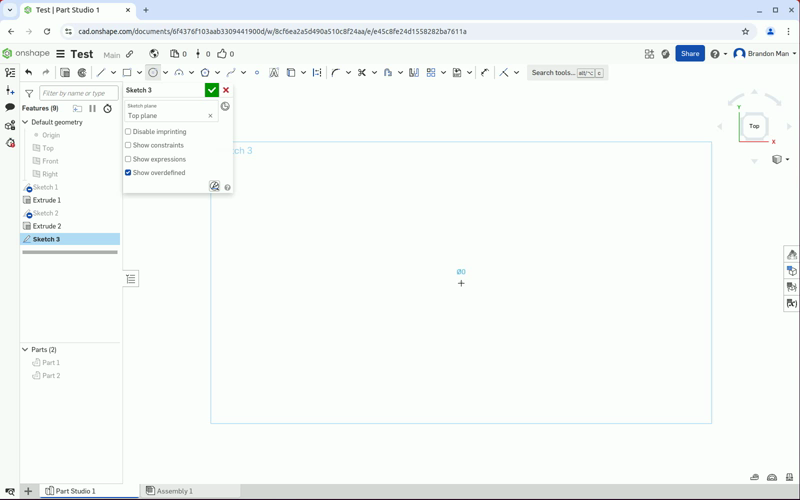
mouse_move(481, 282)
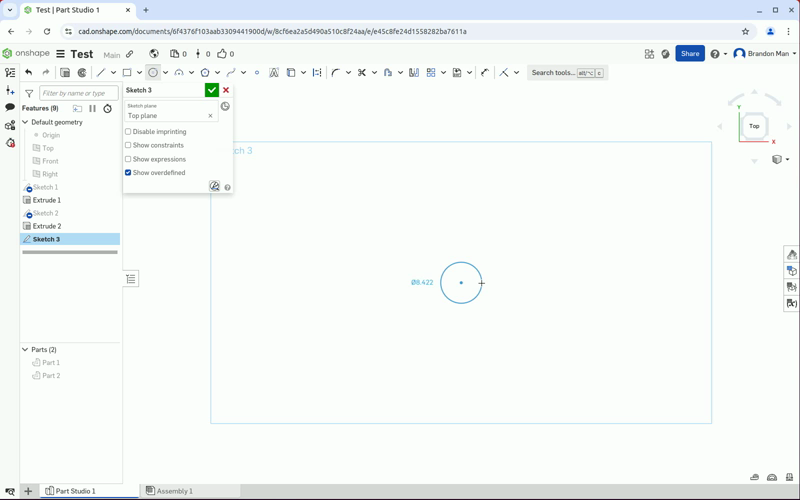
click(481, 282)
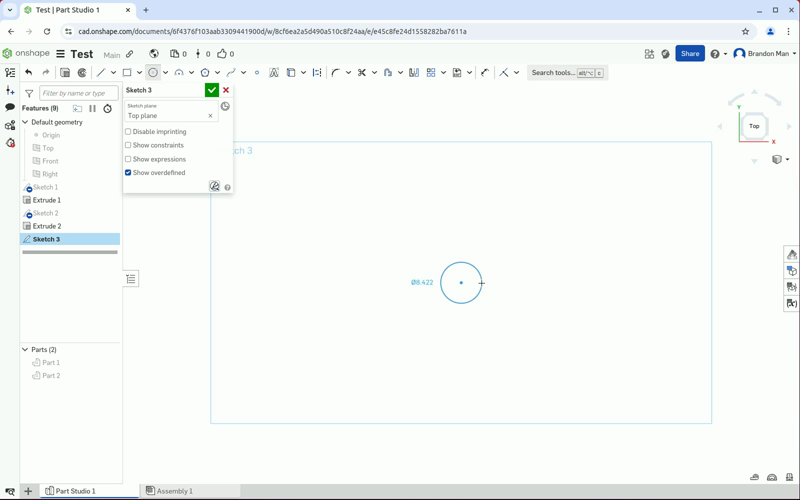
key(esc)
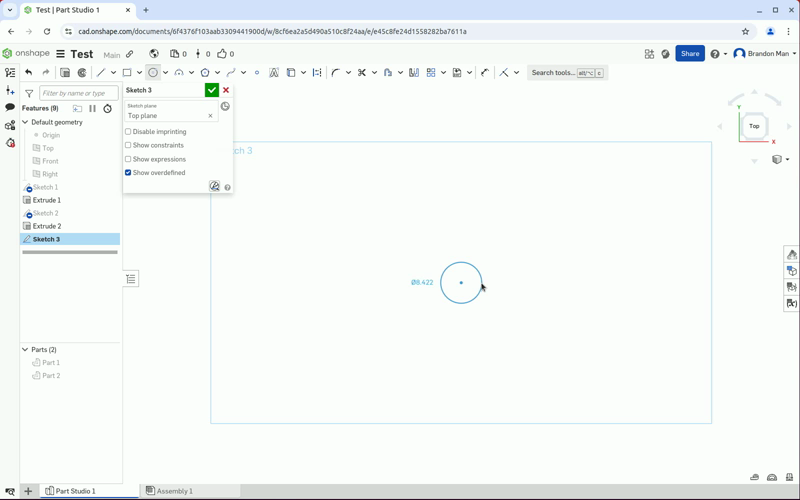
mouse_move(465, 266)
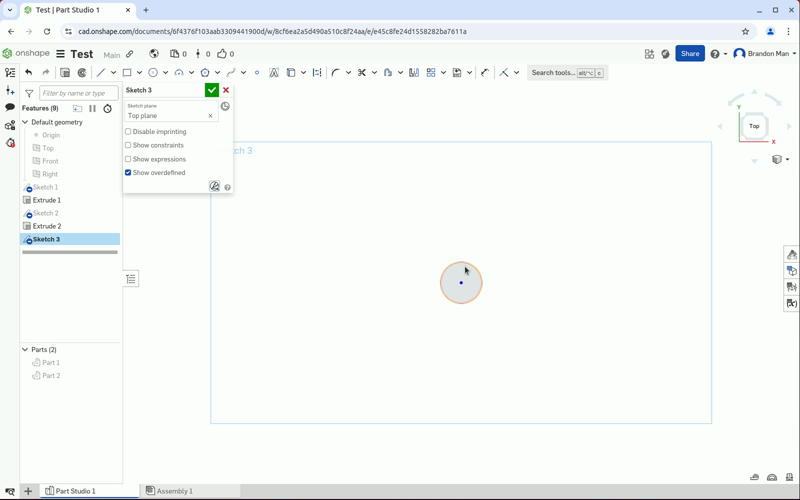
scroll(6)
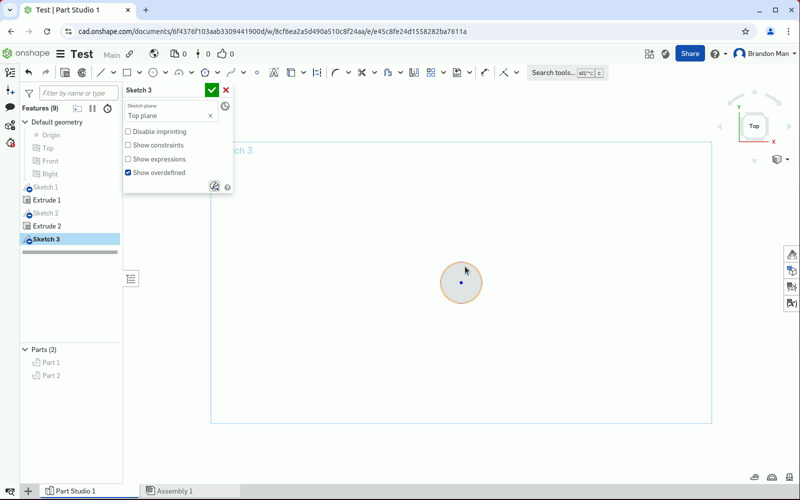
scroll(6)
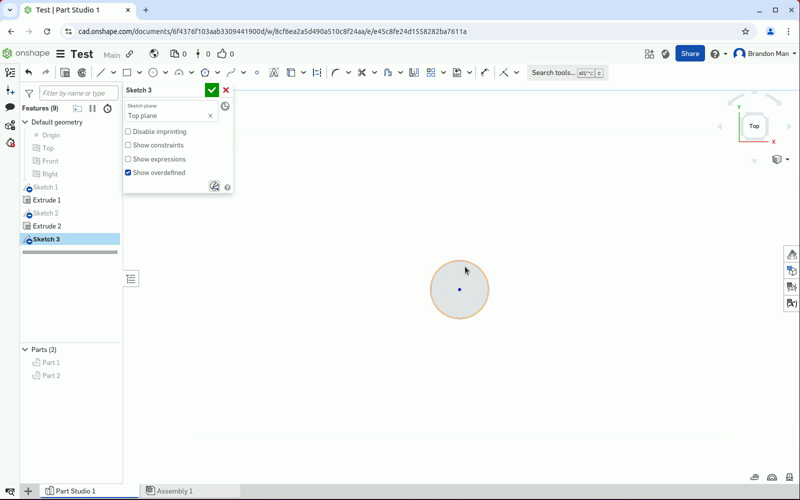
scroll(6)
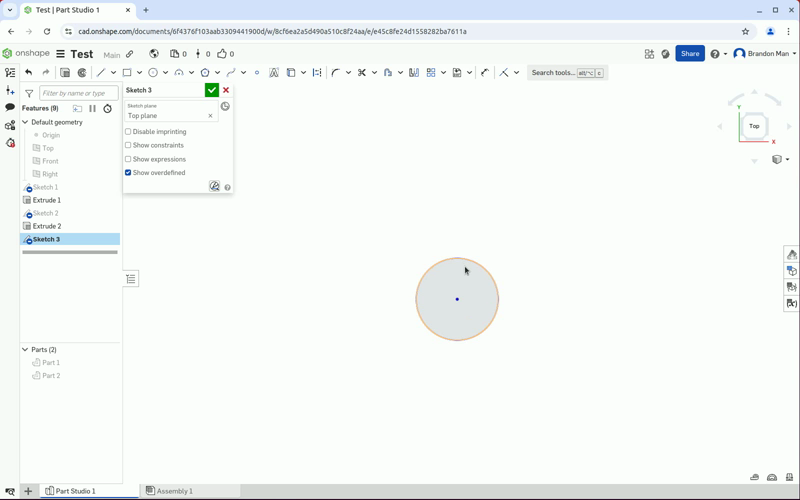
scroll(6)
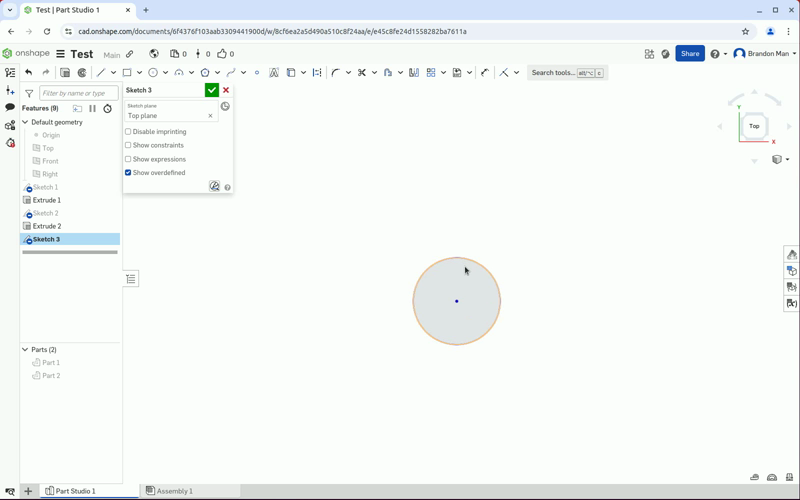
scroll(6)
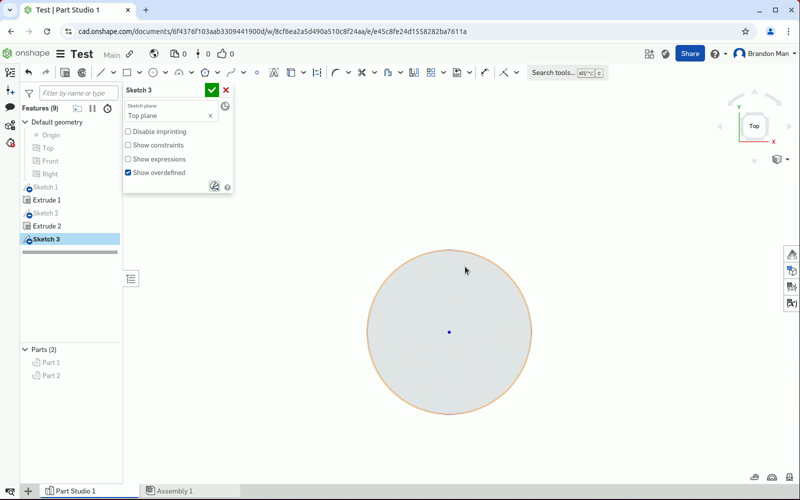
scroll(6)
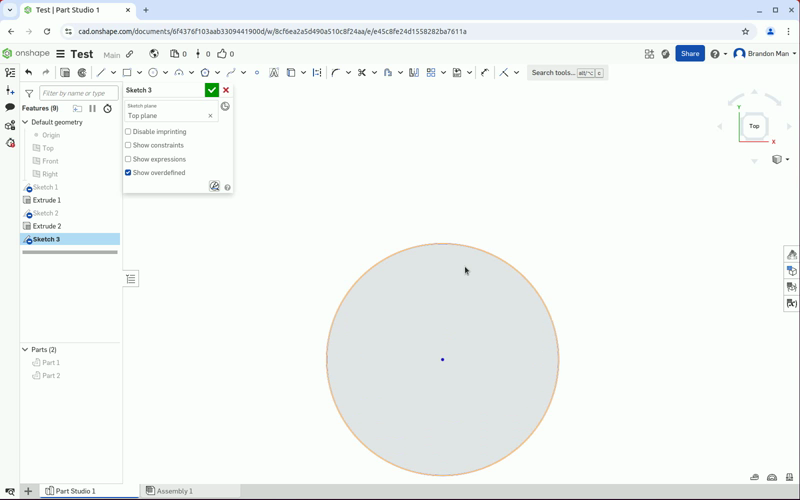
scroll(6)
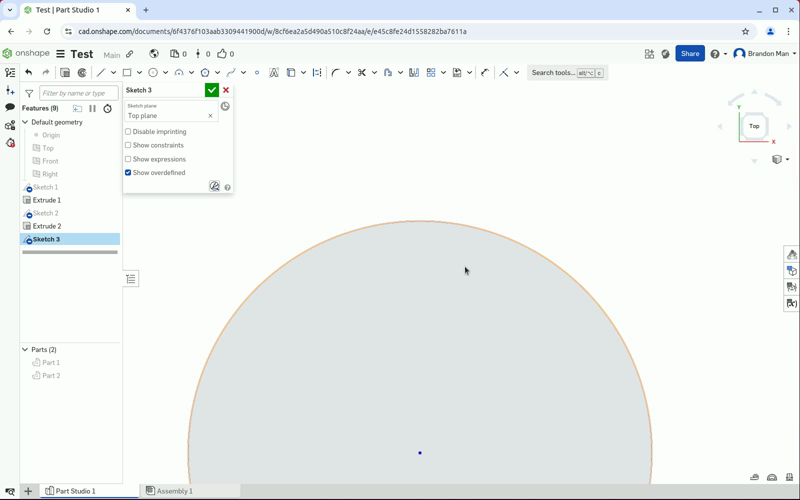
click(465, 266)
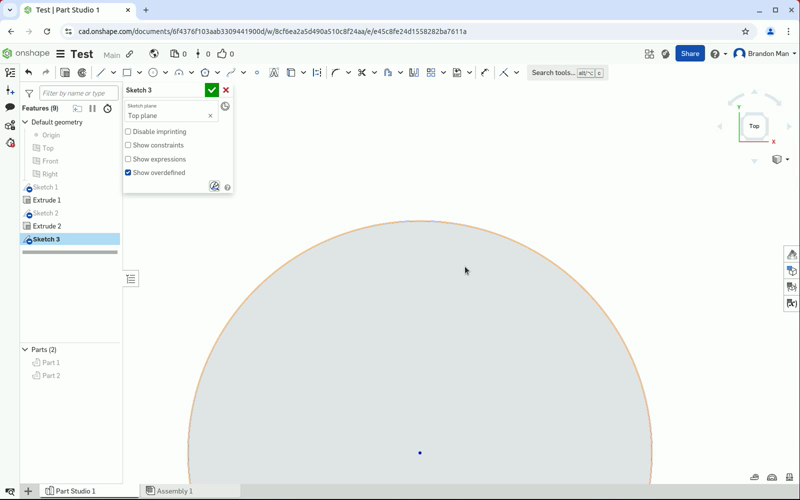
scroll(-6)
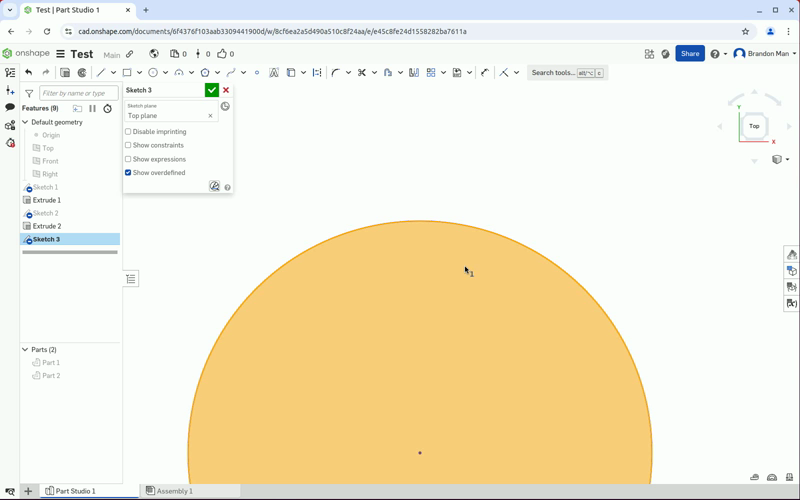
scroll(-6)
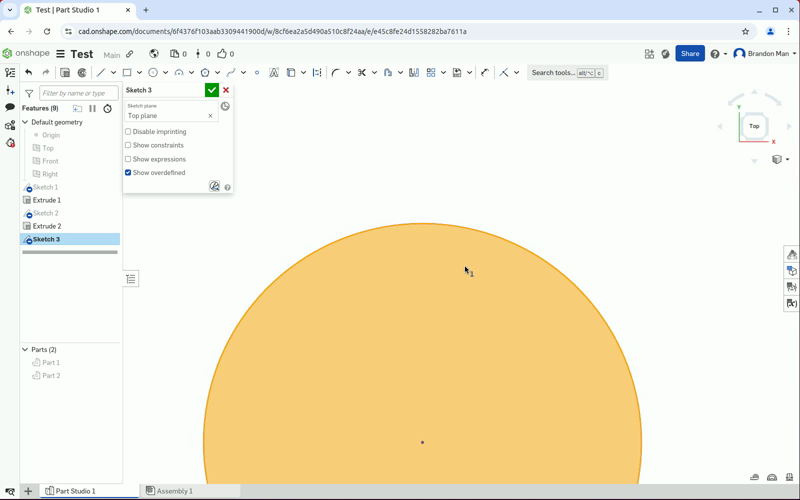
scroll(-6)
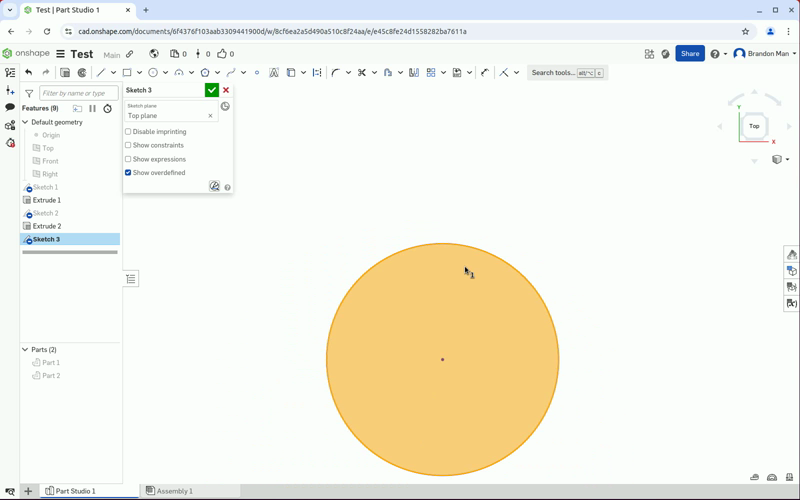
scroll(-6)
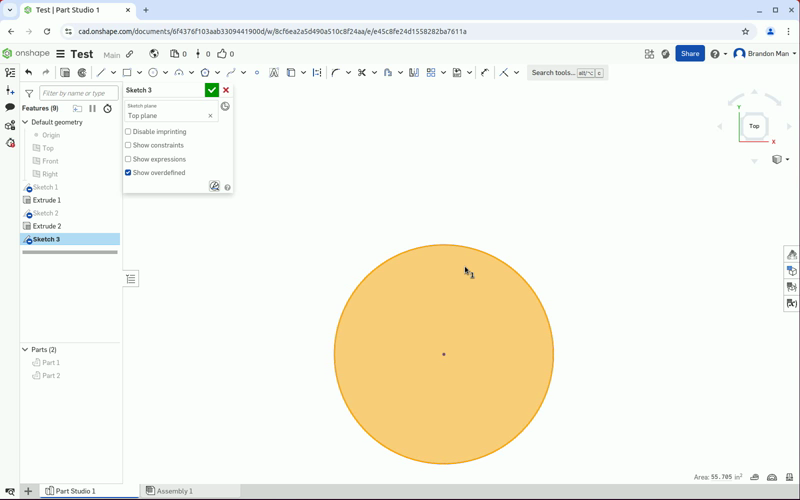
scroll(-6)
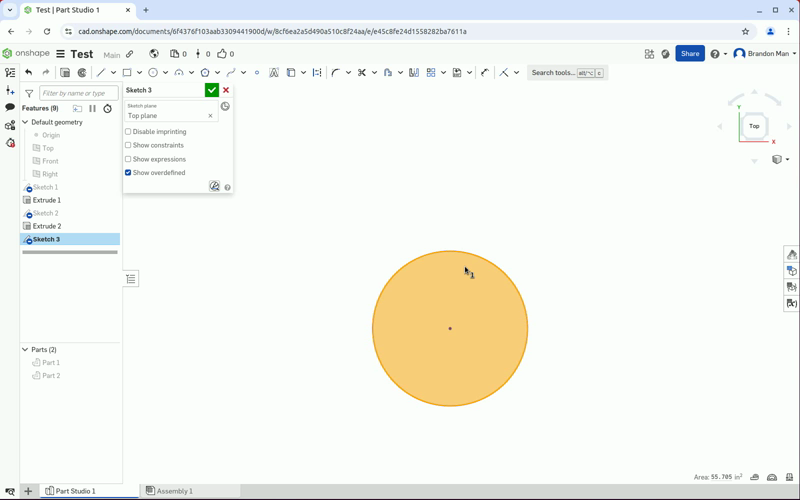
scroll(-6)
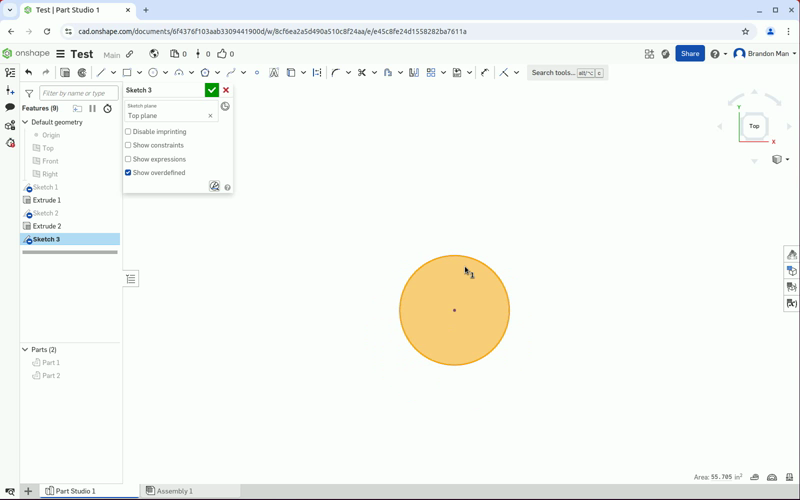
scroll(-6)
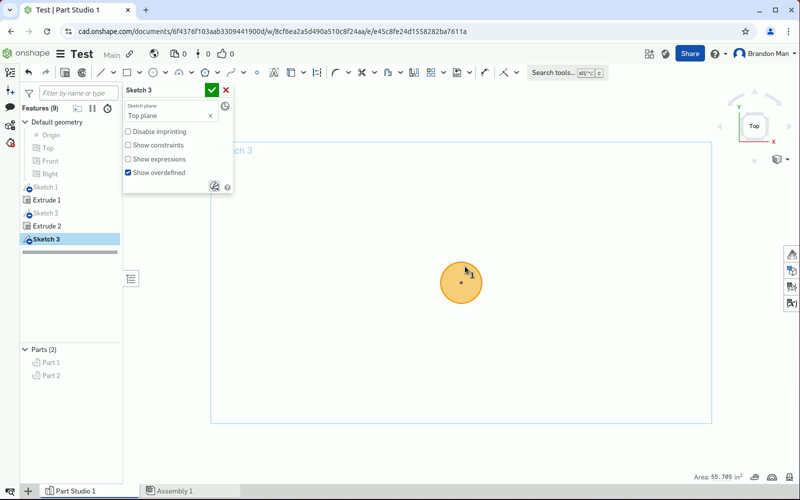
mouse_move(73, 352)
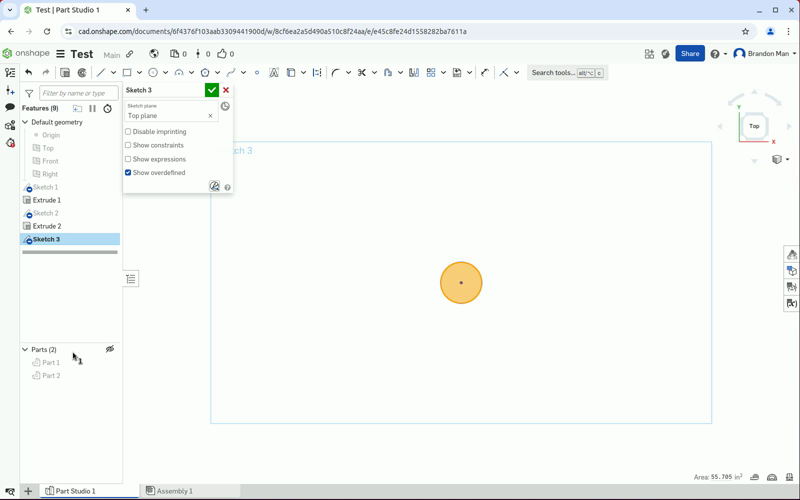
key(shift+y)
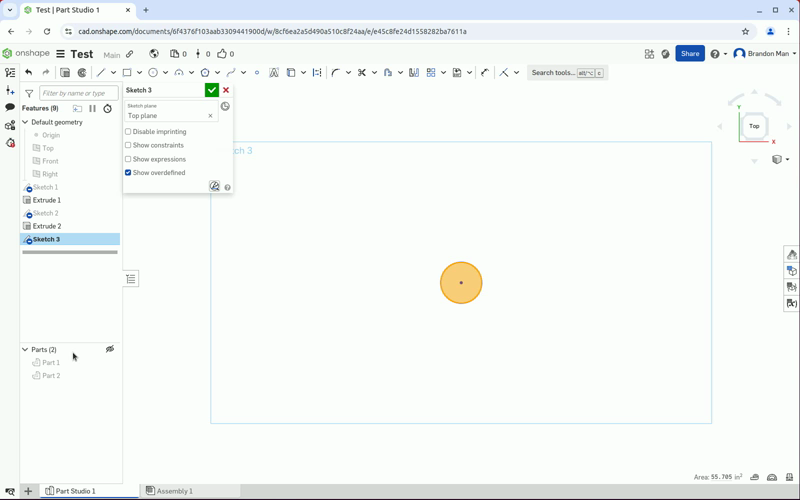
key(shift+e)
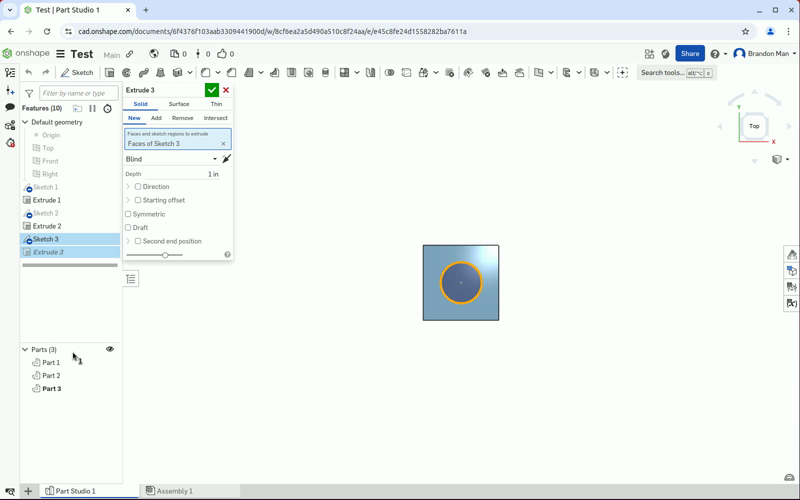
mouse_move(143, 106)
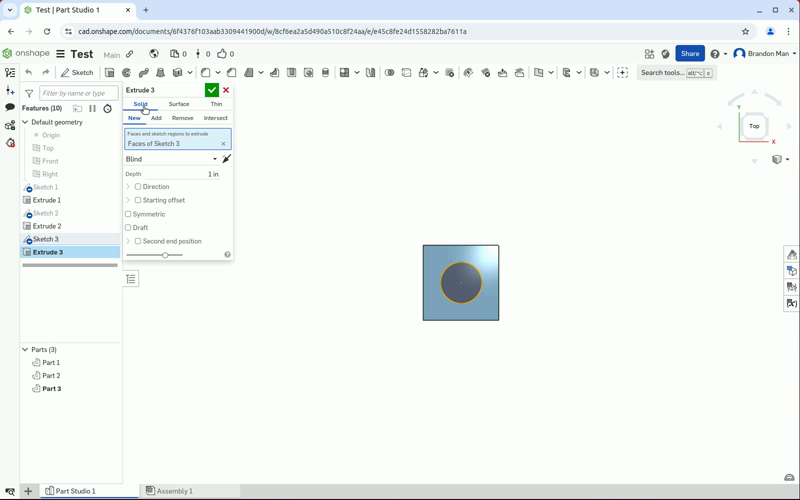
click(143, 106)
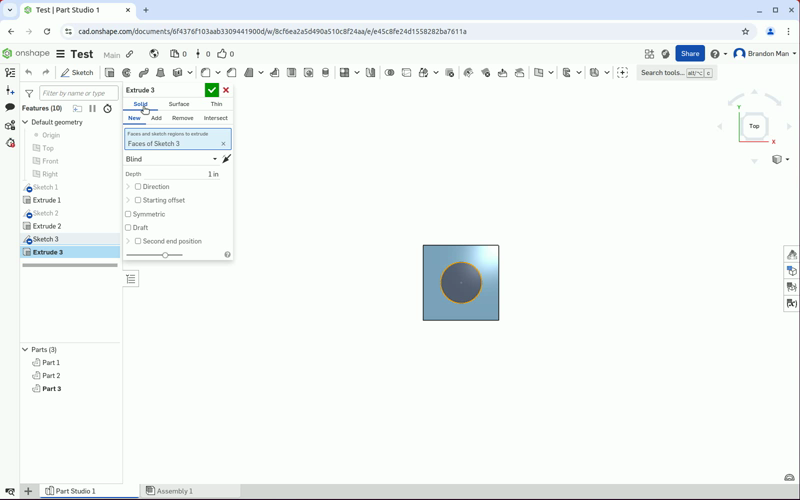
mouse_move(137, 120)
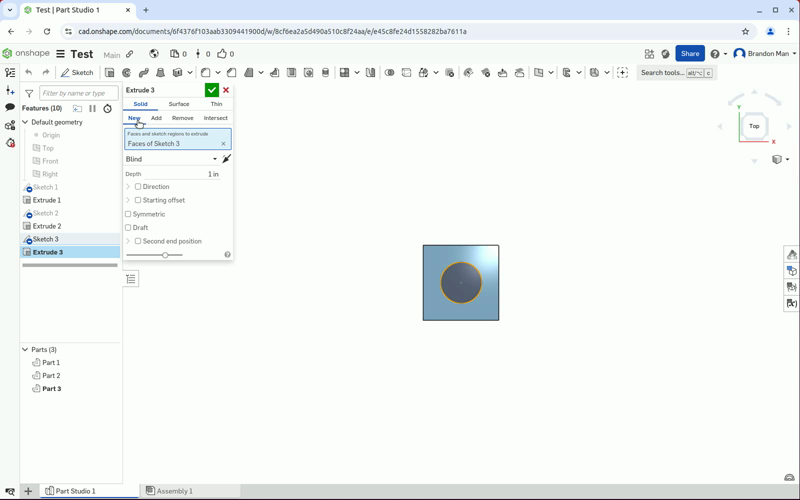
click(137, 120)
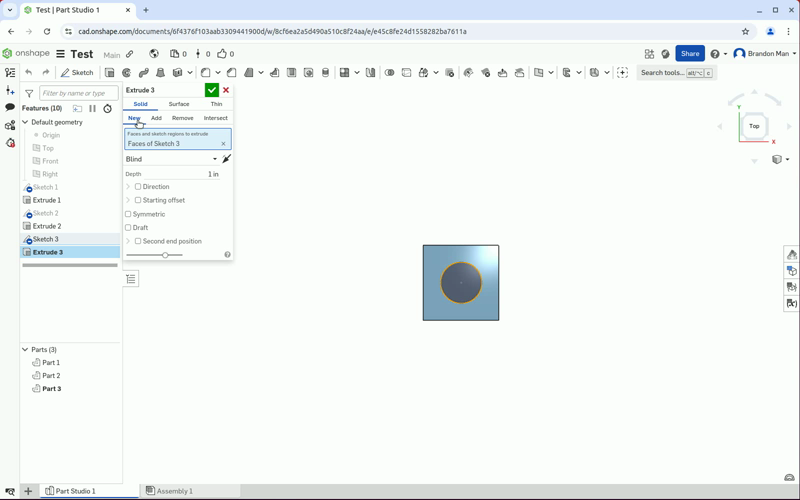
key(tab, 4)
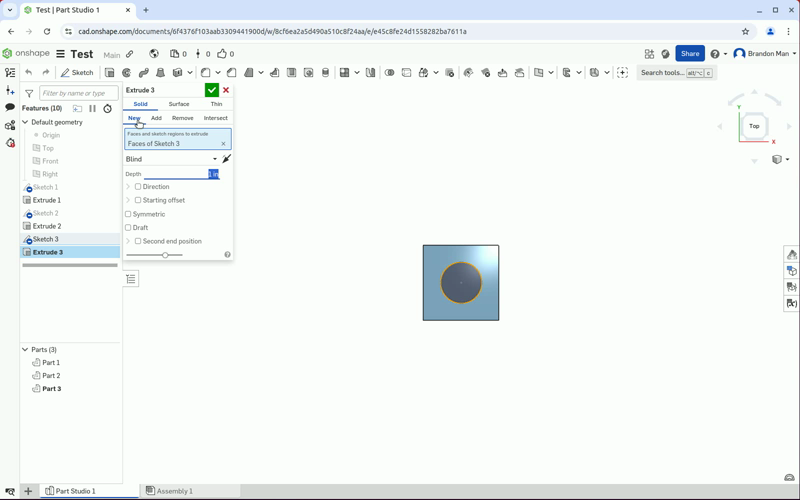
text(23.108)
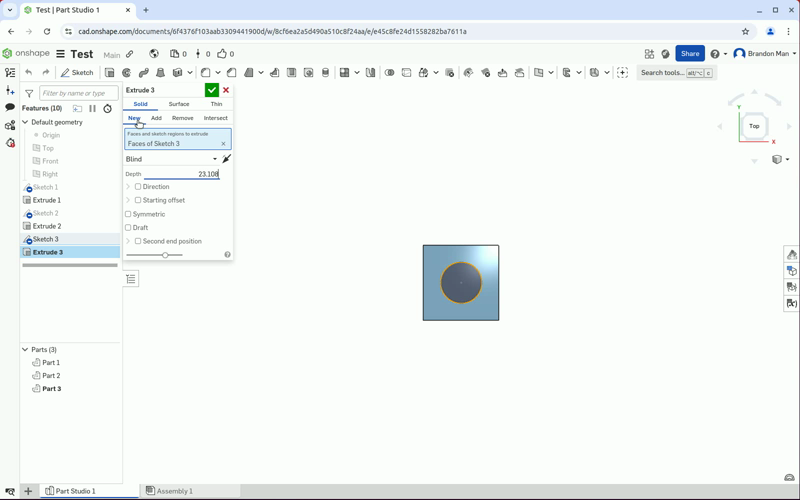
key(enter)
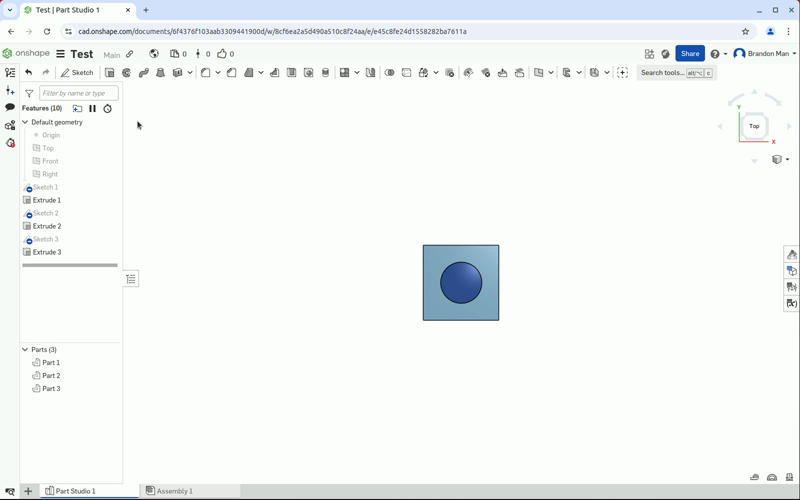
key(shift+h)
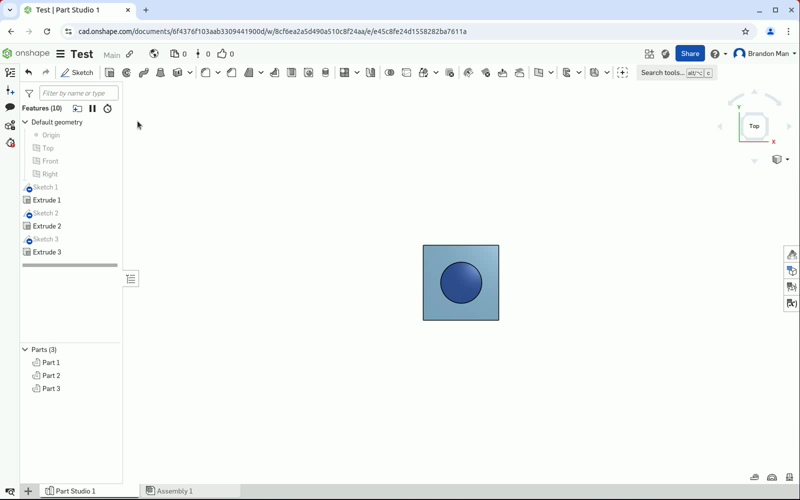
key(shift+h)
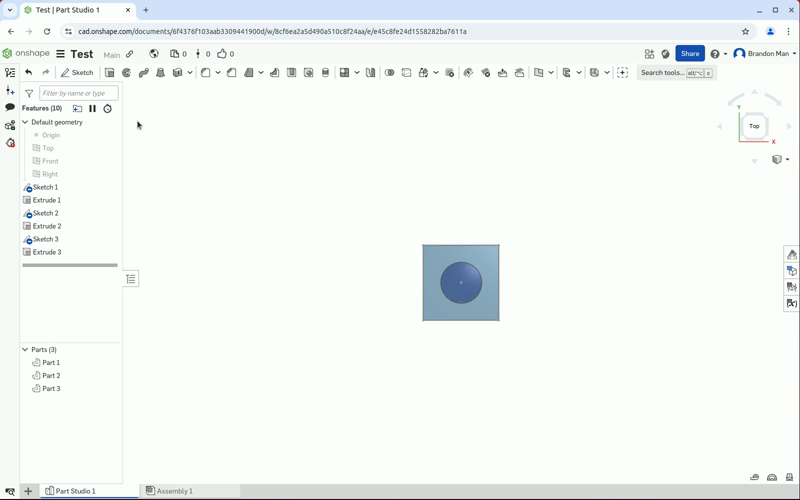
key(shift+7)
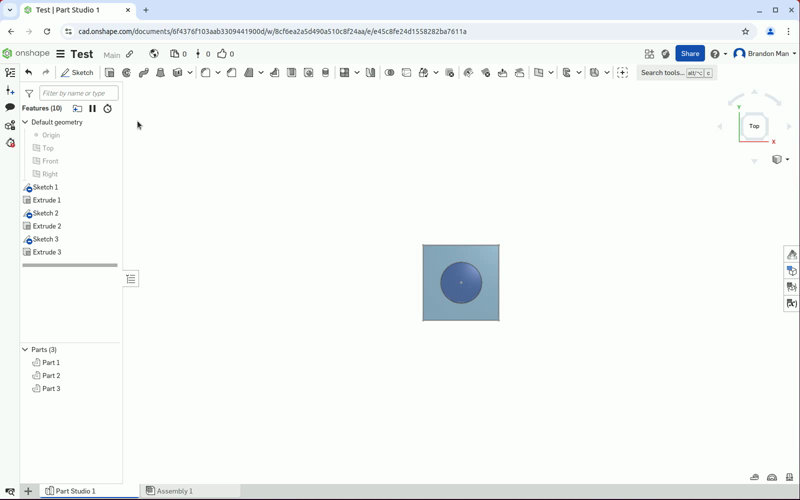
key(up, 3)
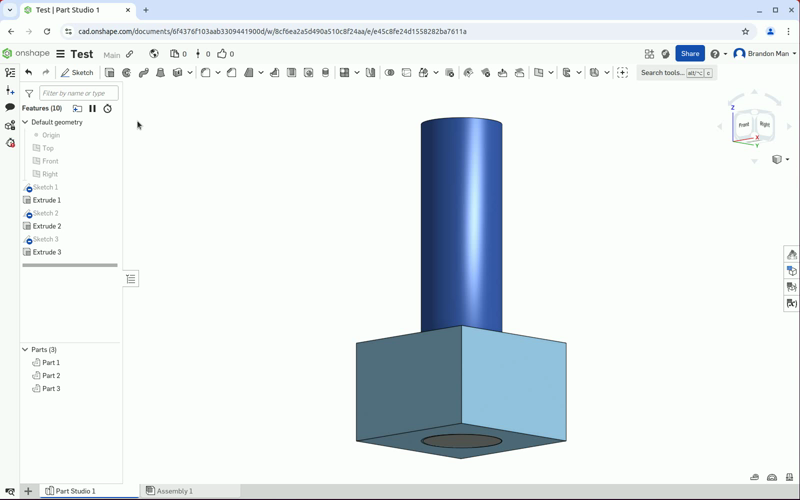
key(left, 3)
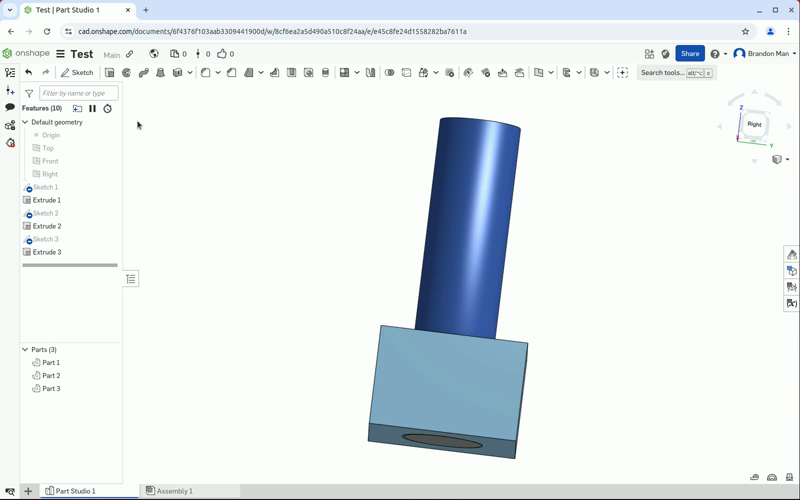
key(right, 3)
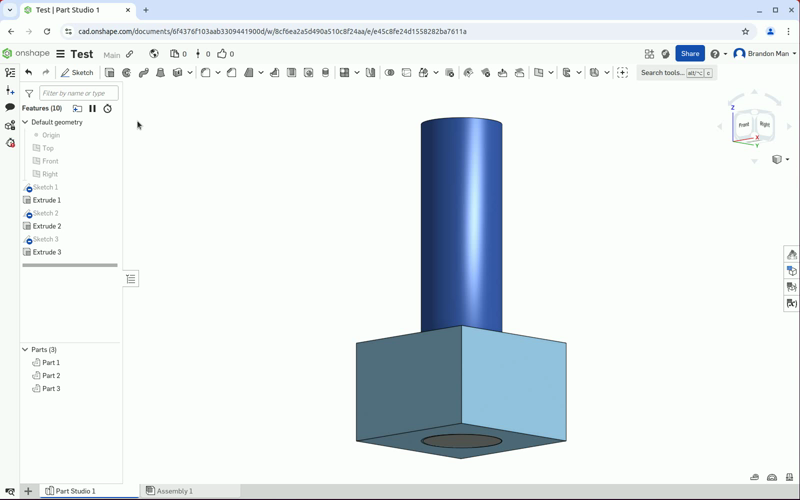
key(down, 3)
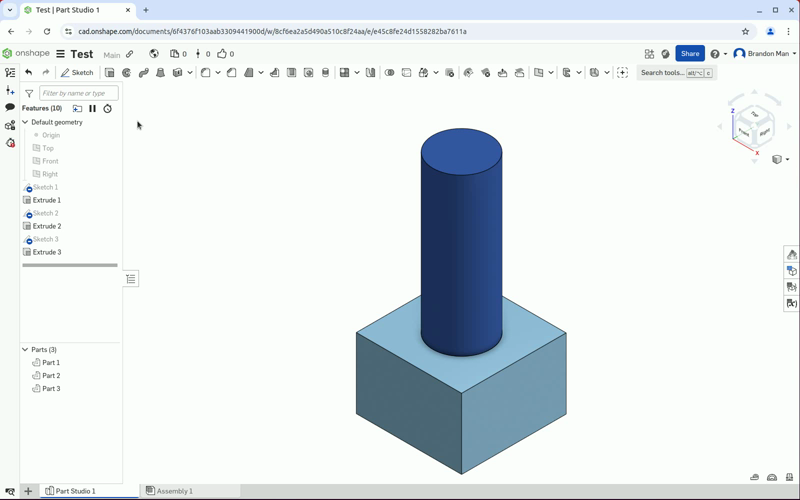
mouse_move(73, 189)
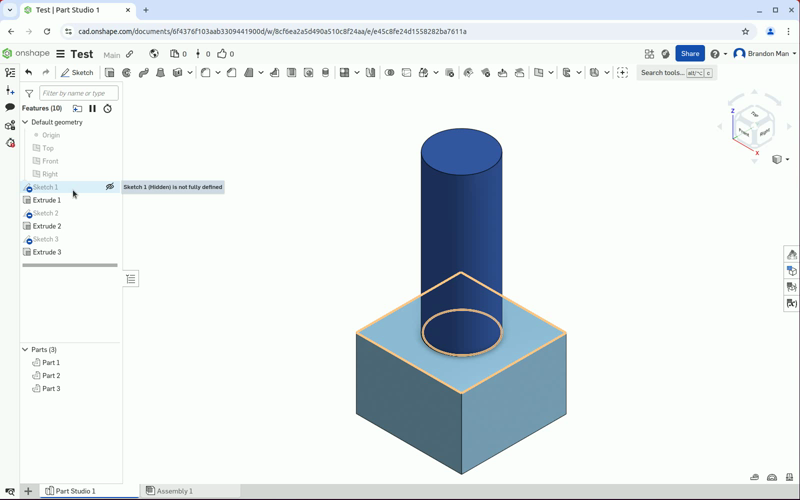
click(73, 189)